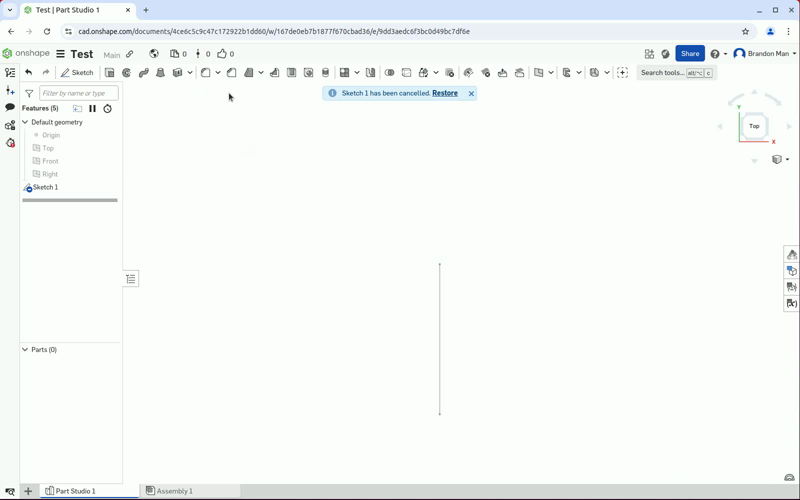
key(shift+h)
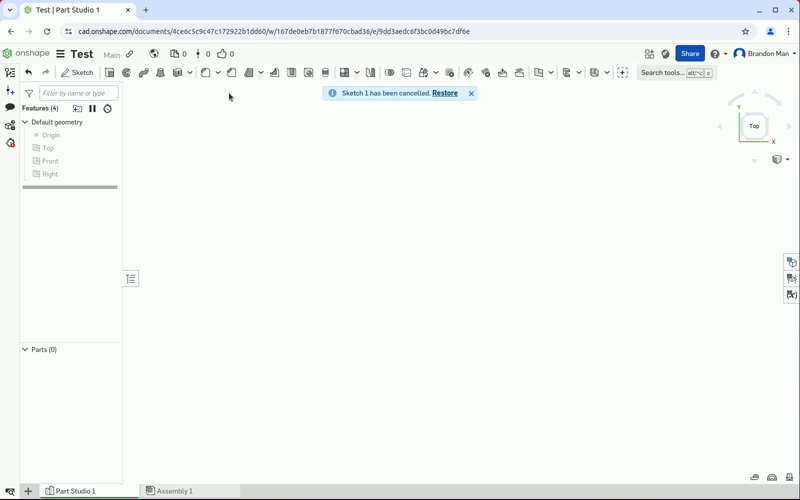
mouse_move(73, 352)
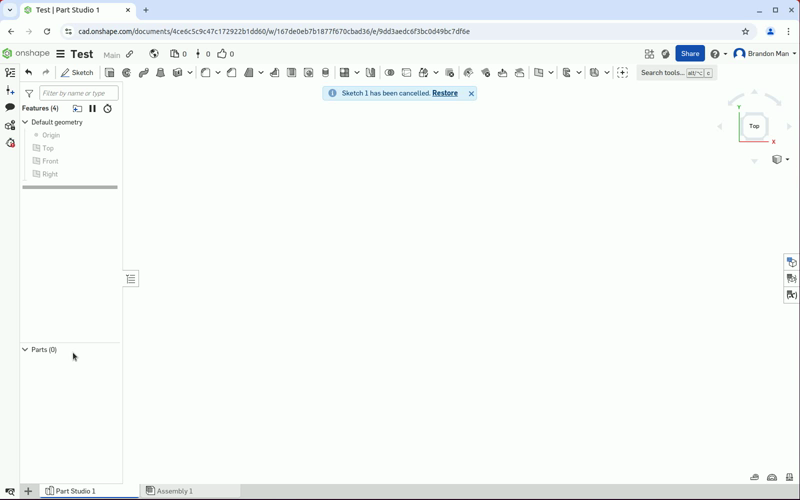
key(y)
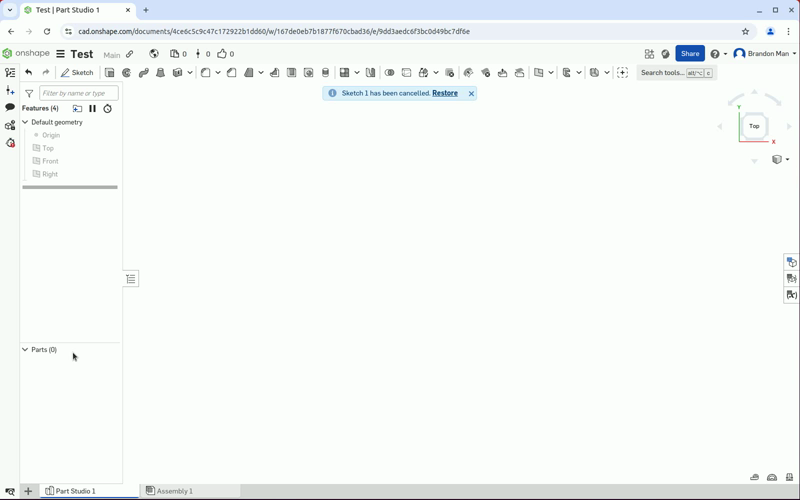
key(shift+p)
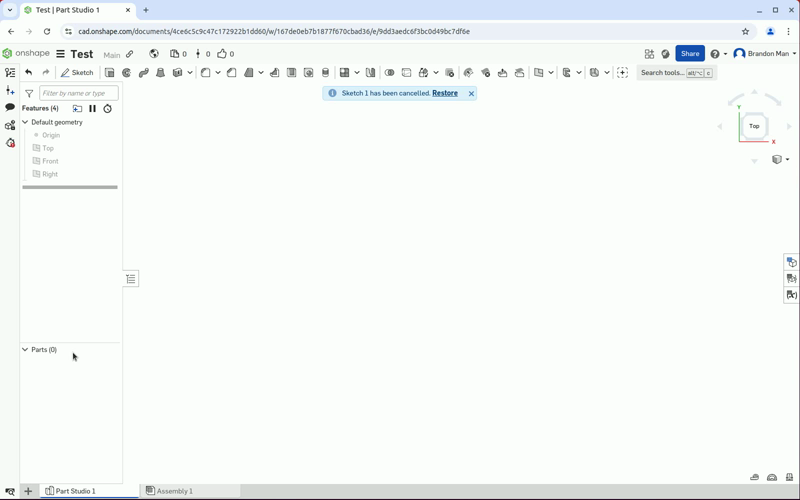
key(space)
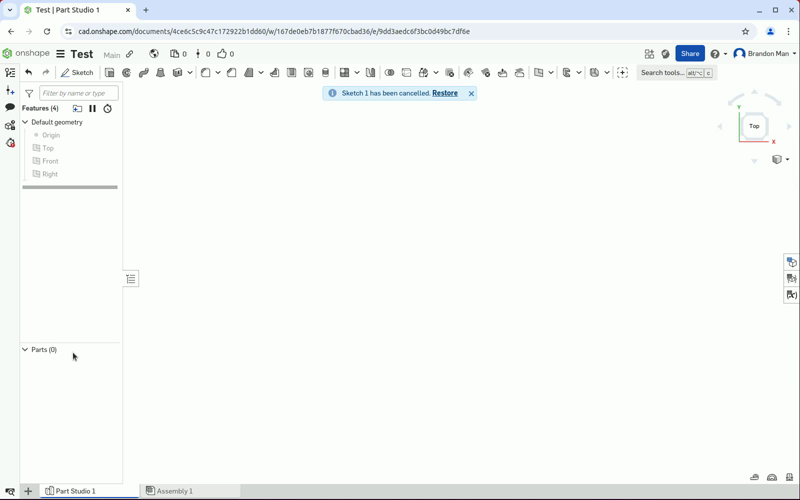
key_down(shift)
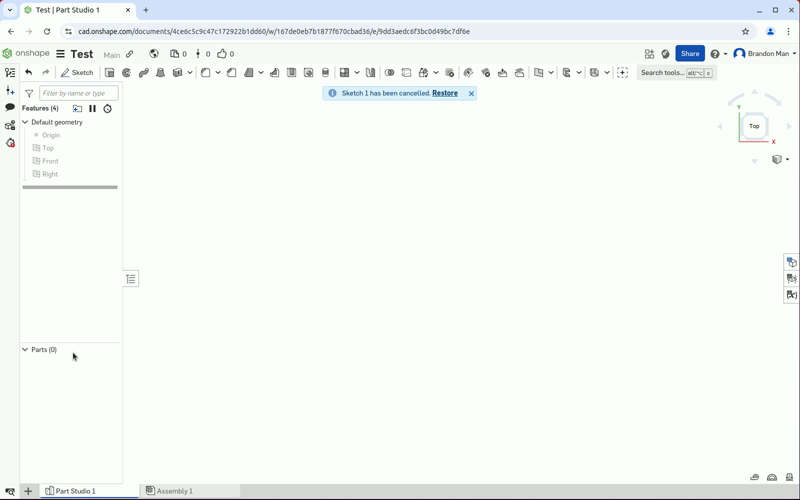
key(up)
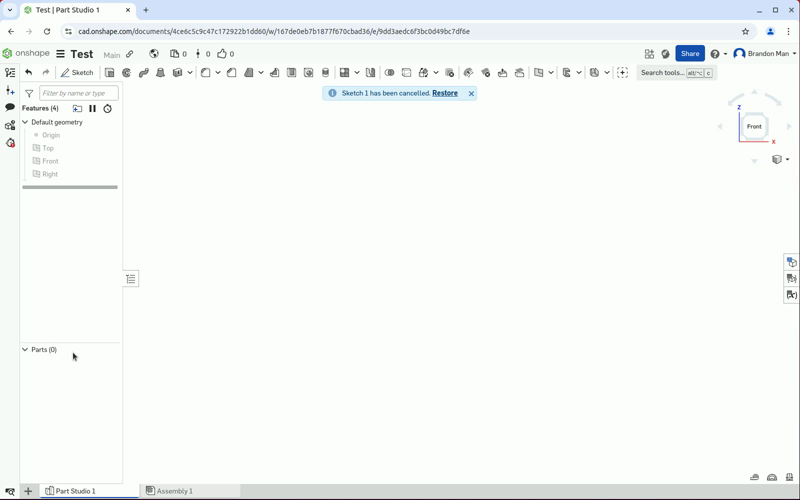
key_up(shift)
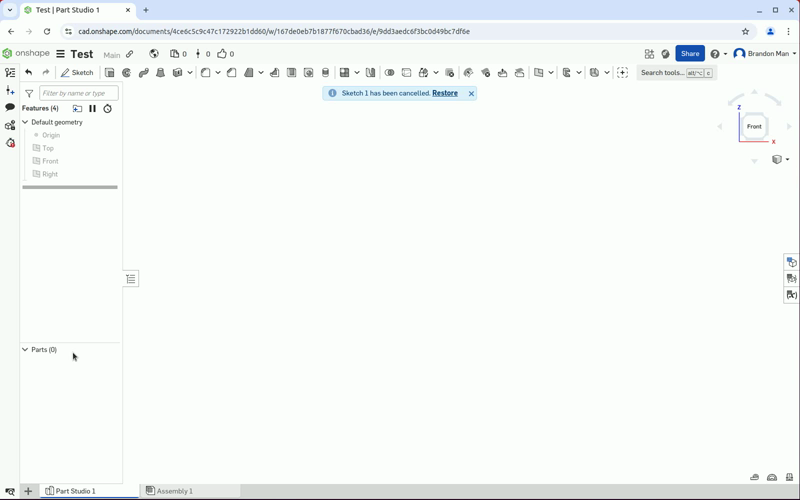
mouse_move(73, 352)
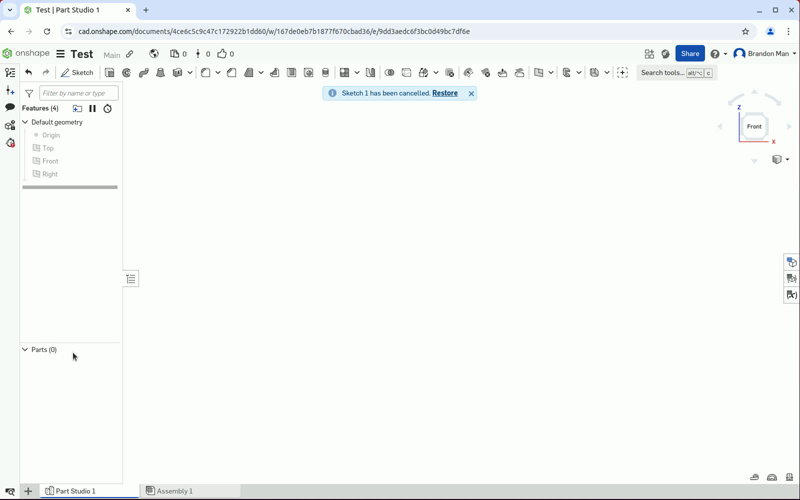
key(shift+y)
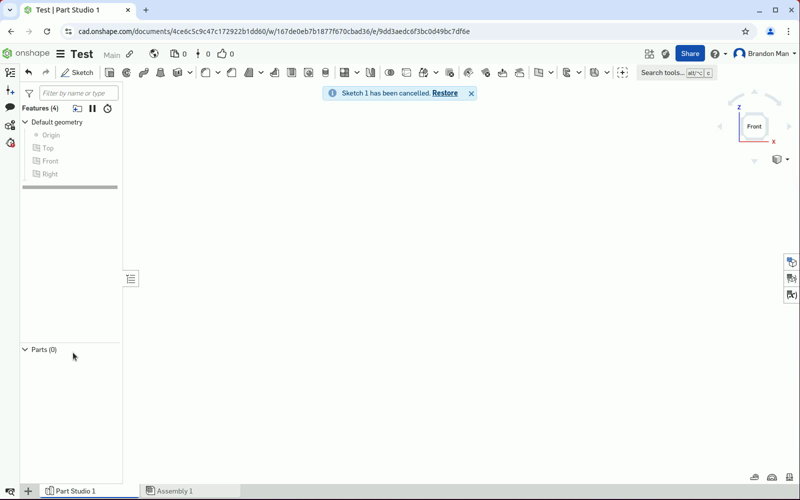
key(shift+s)
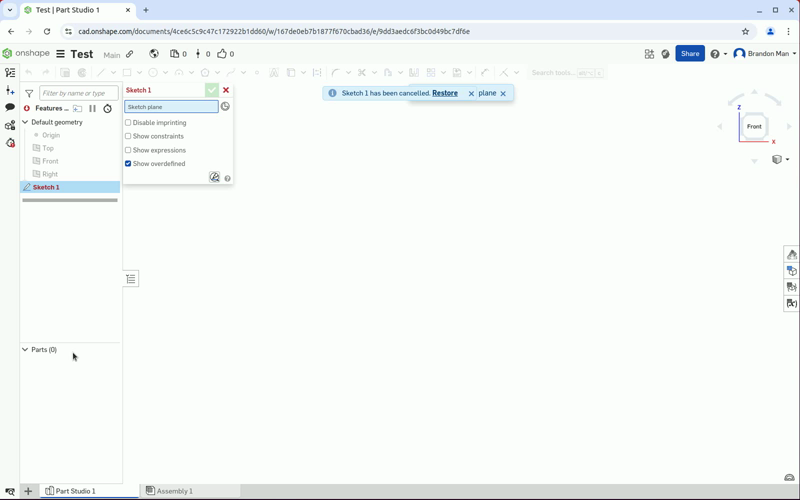
mouse_move(73, 163)
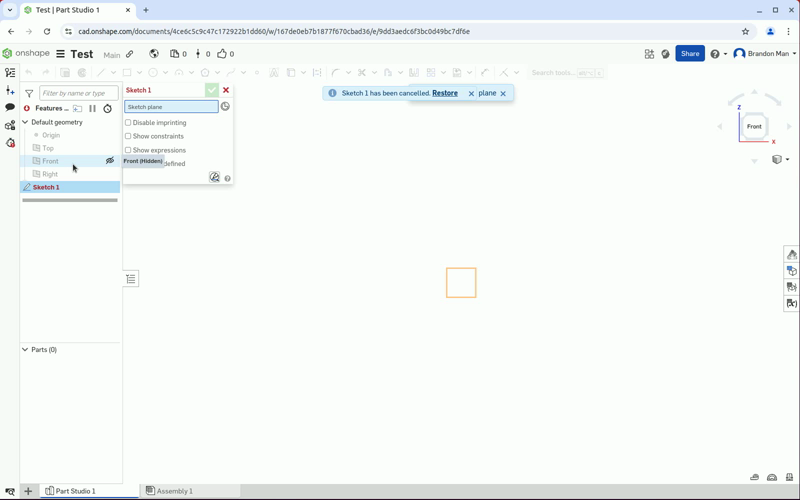
click(73, 163)
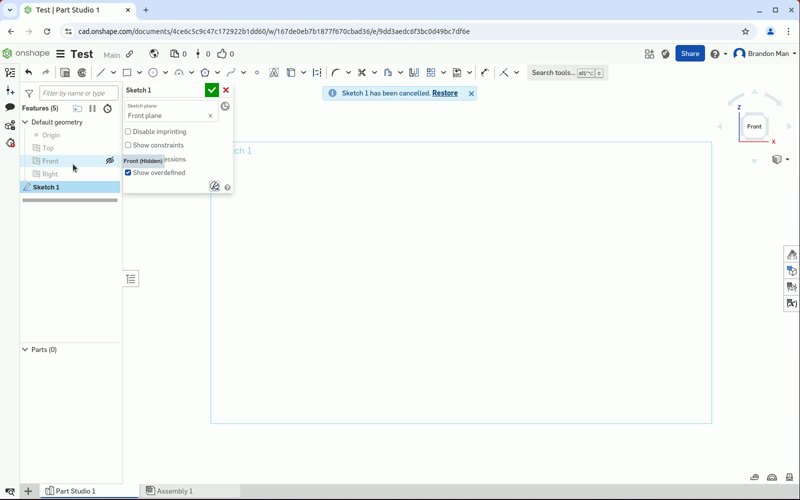
mouse_move(73, 352)
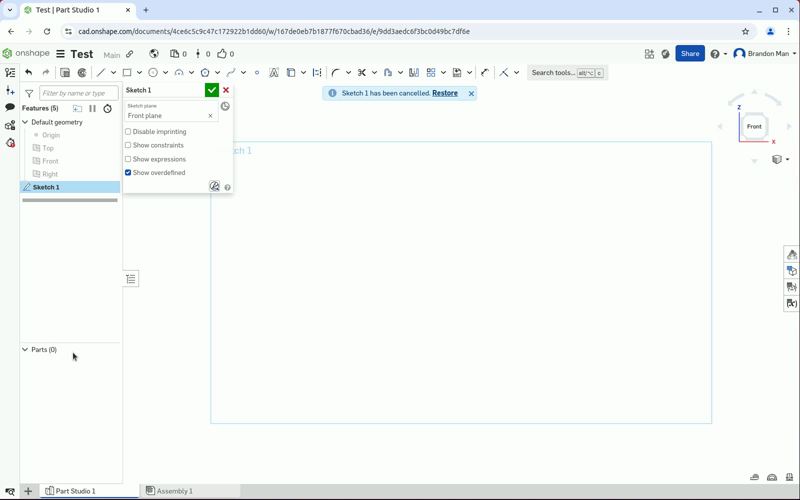
key(y)
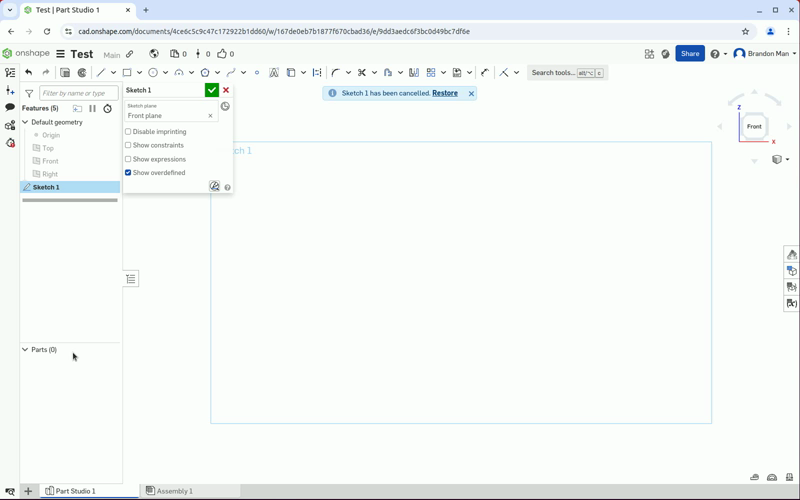
key(l)
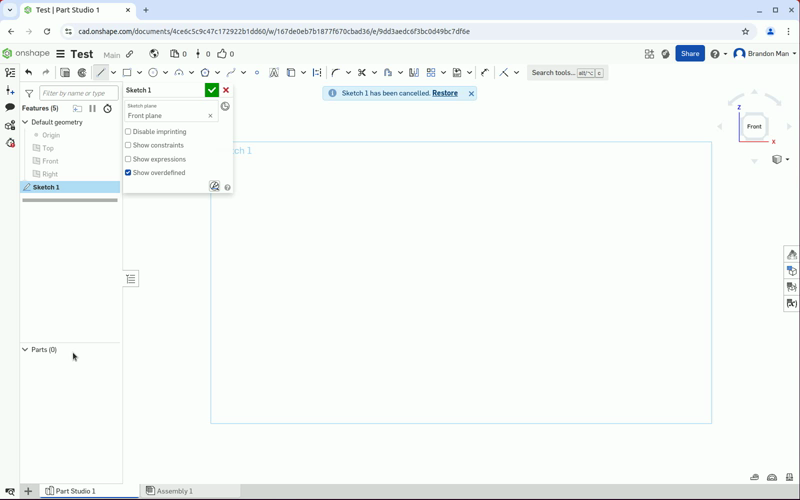
key_down(shift)
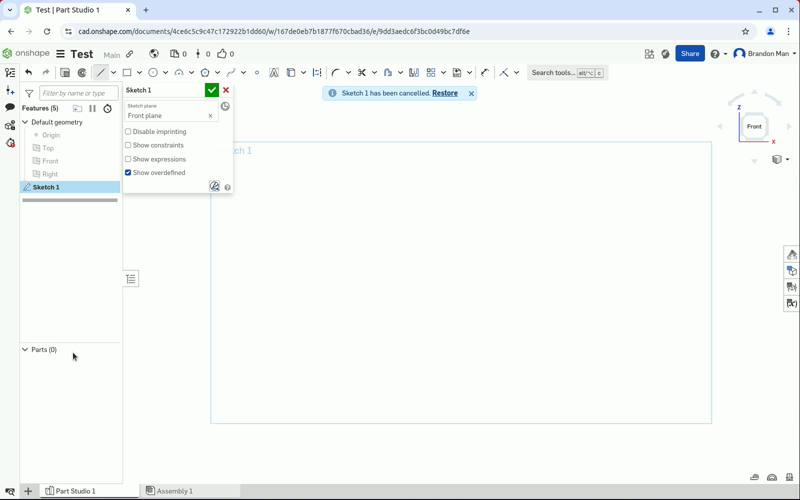
mouse_move(348, 282)
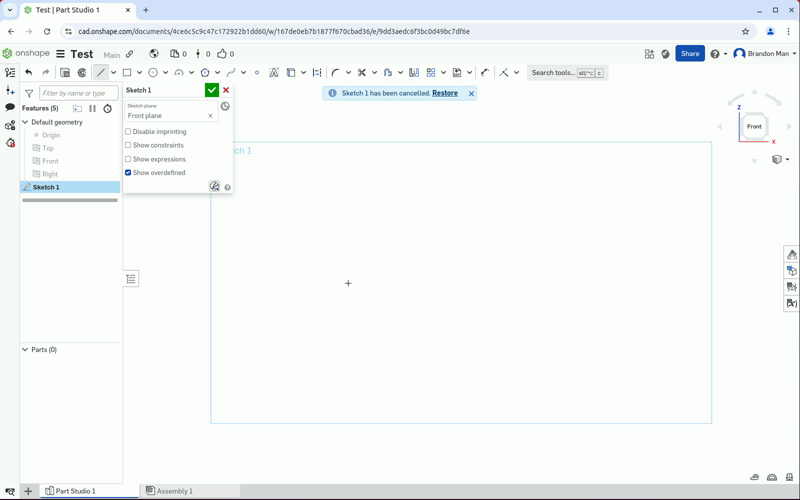
click(348, 282)
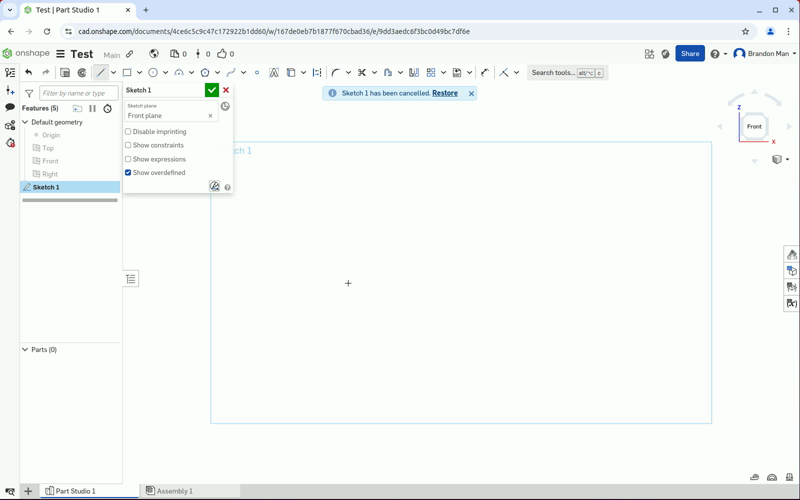
key_up(shift)
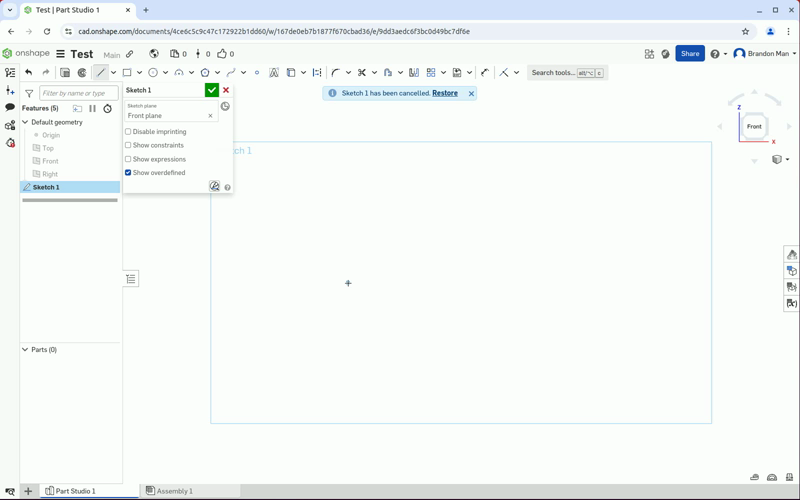
key_down(shift)
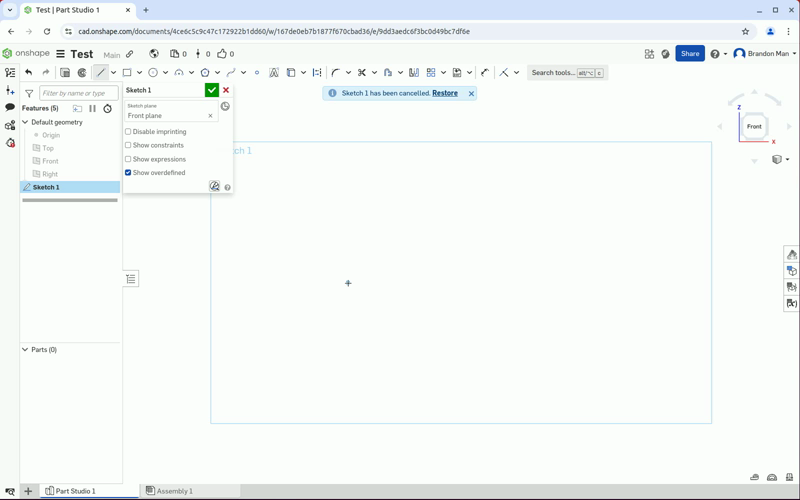
mouse_move(460, 282)
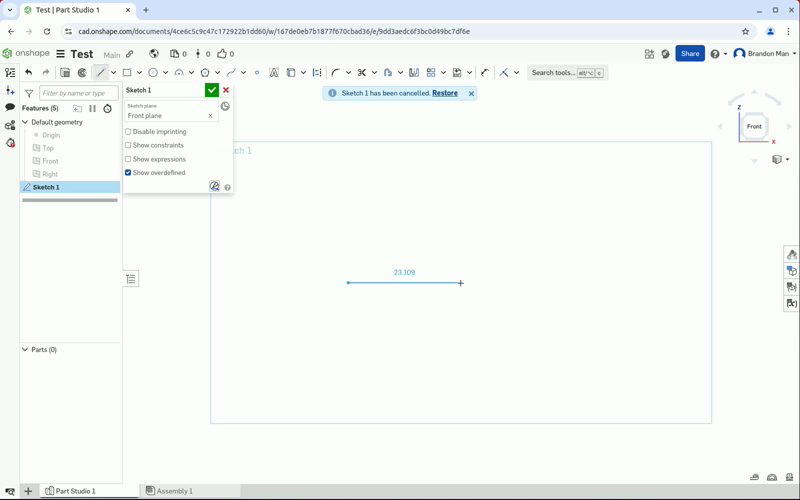
click(460, 282)
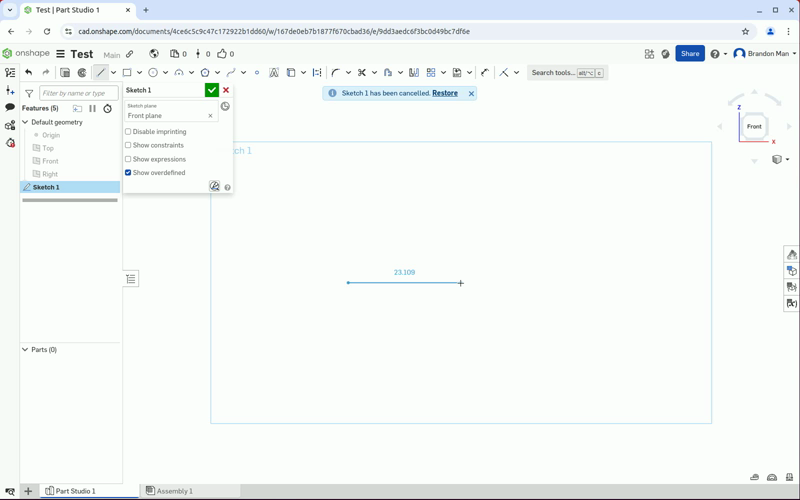
key_up(shift)
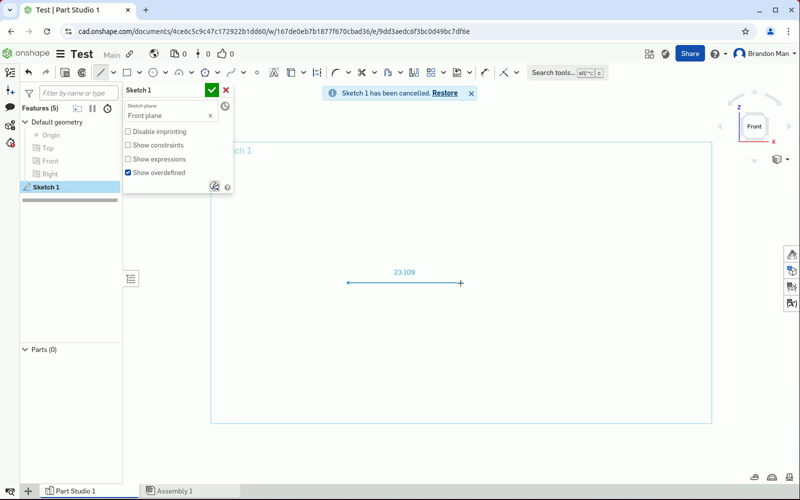
key_down(shift)
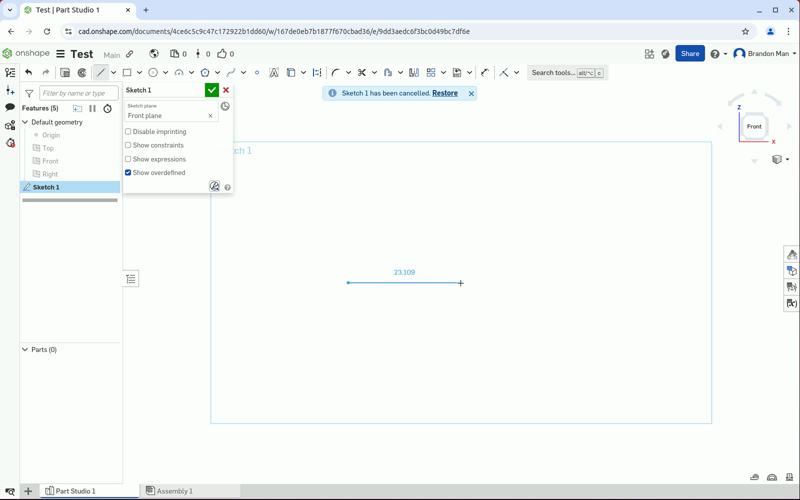
mouse_move(490, 282)
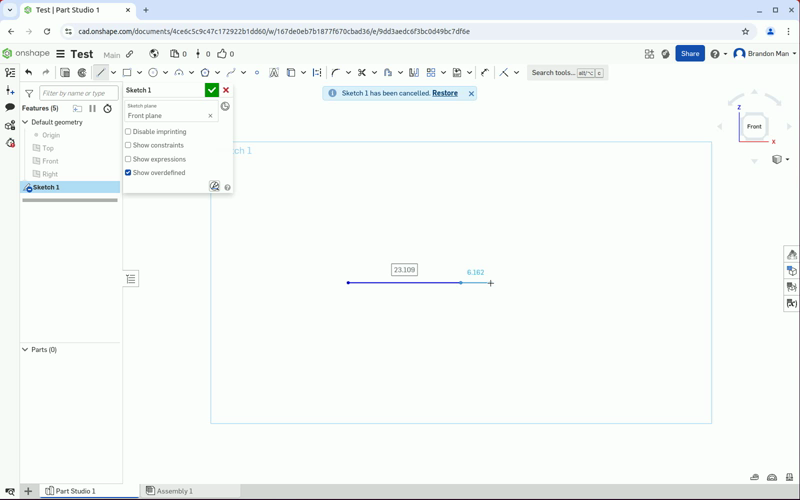
mouse_move(460, 249)
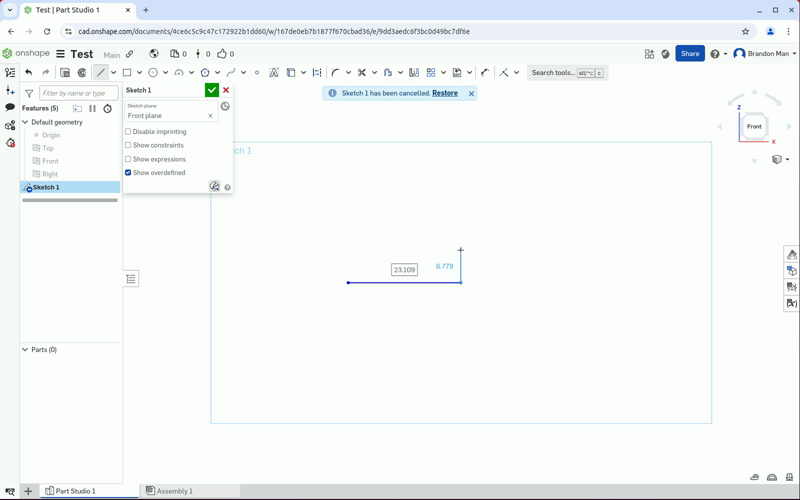
click(460, 249)
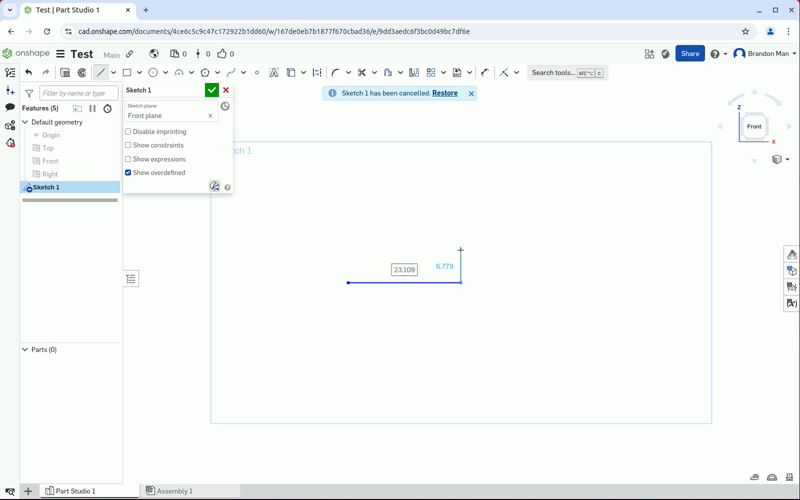
key_up(shift)
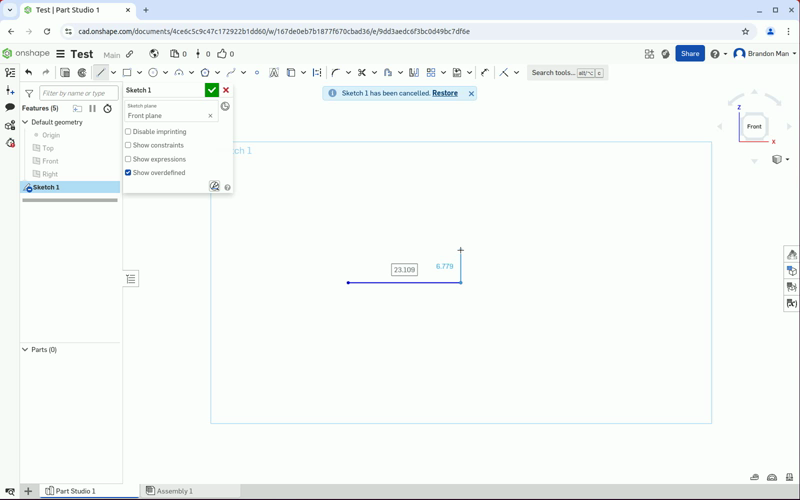
key_down(shift)
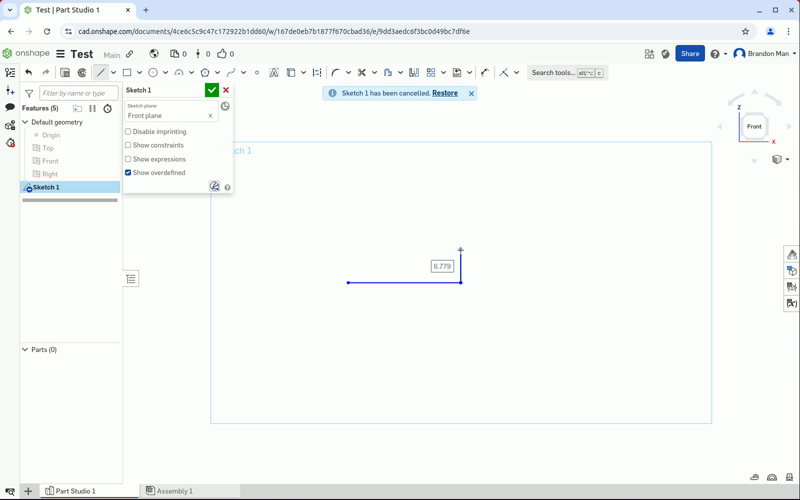
mouse_move(348, 249)
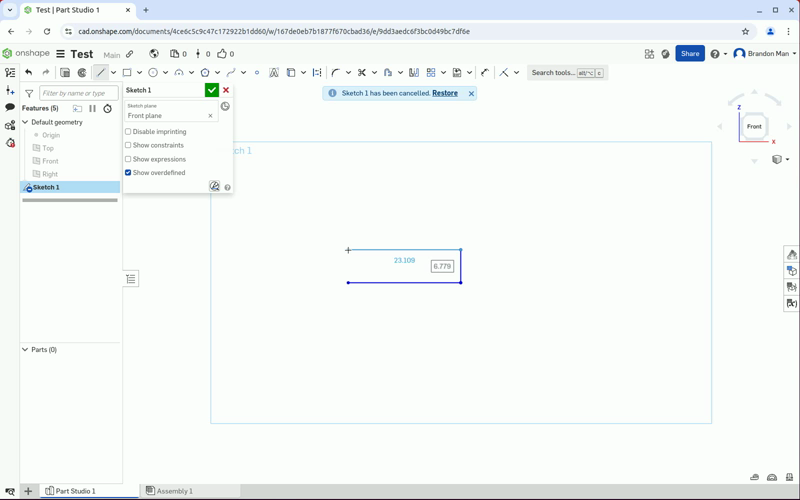
click(348, 249)
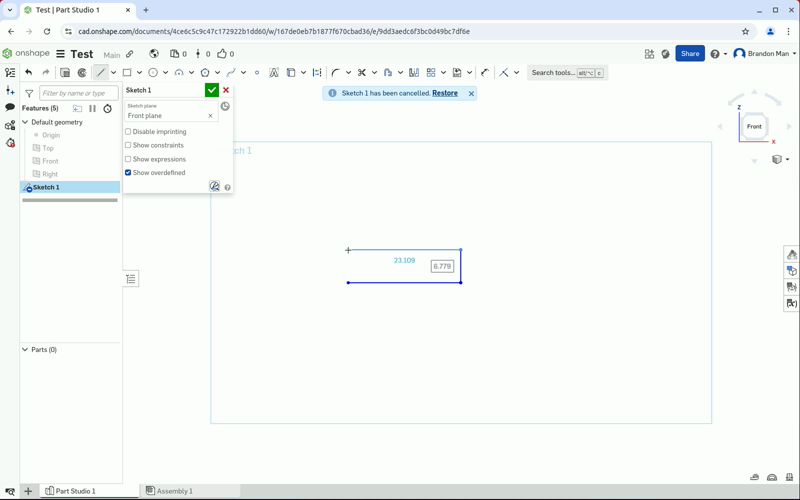
key_up(shift)
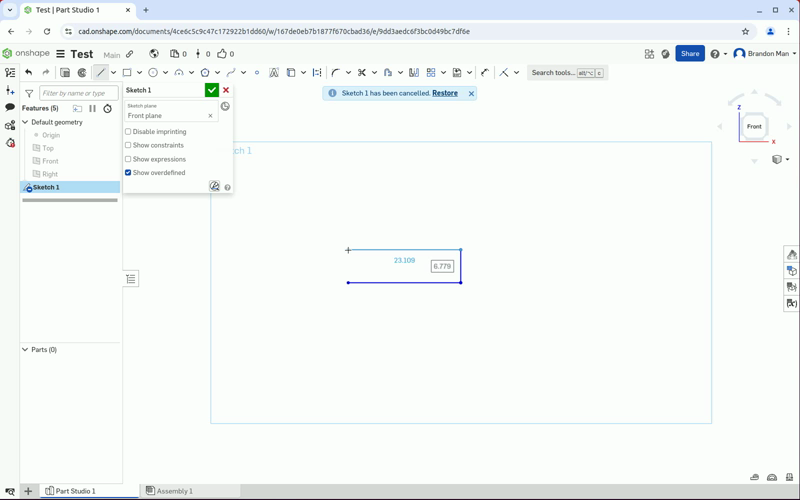
mouse_move(378, 249)
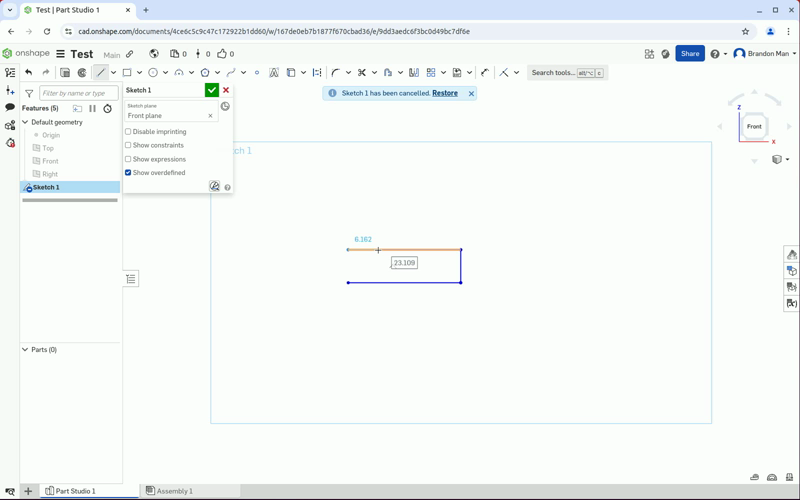
key_down(shift)
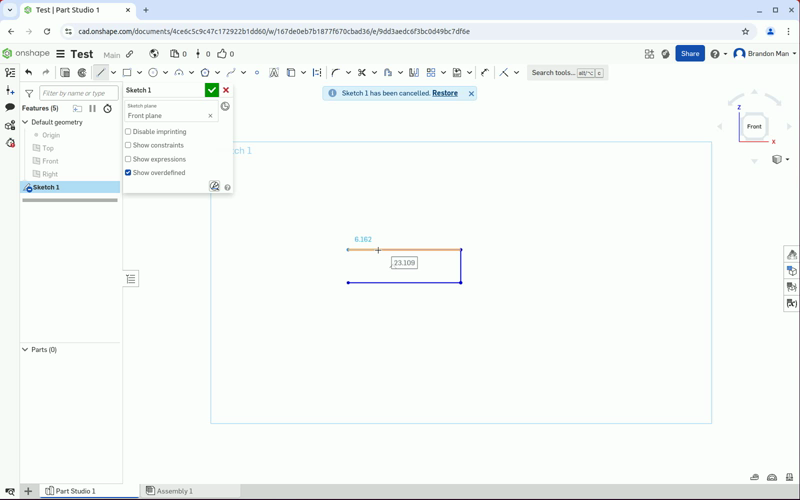
mouse_move(348, 282)
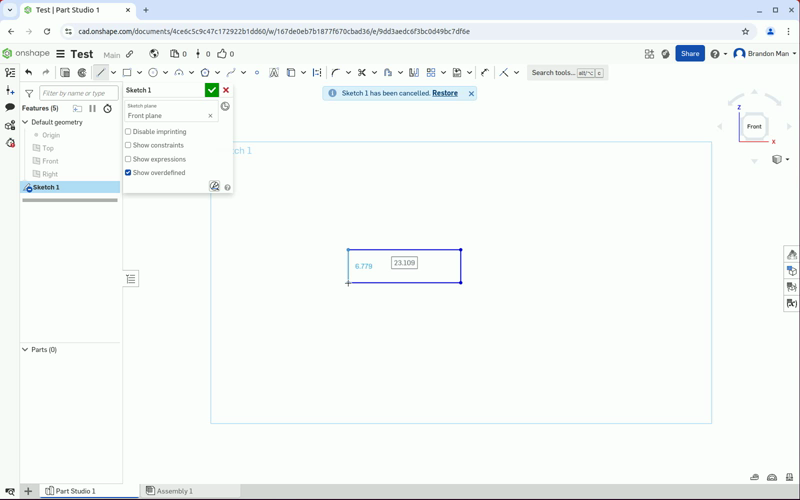
key_up(shift)
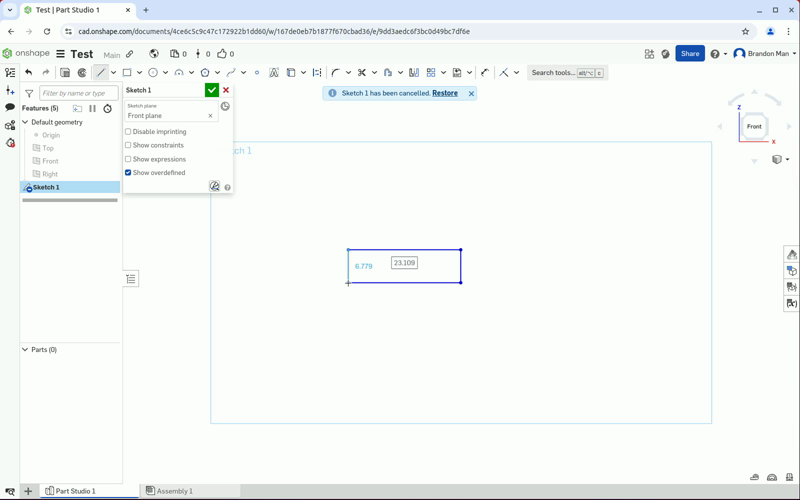
click(348, 282)
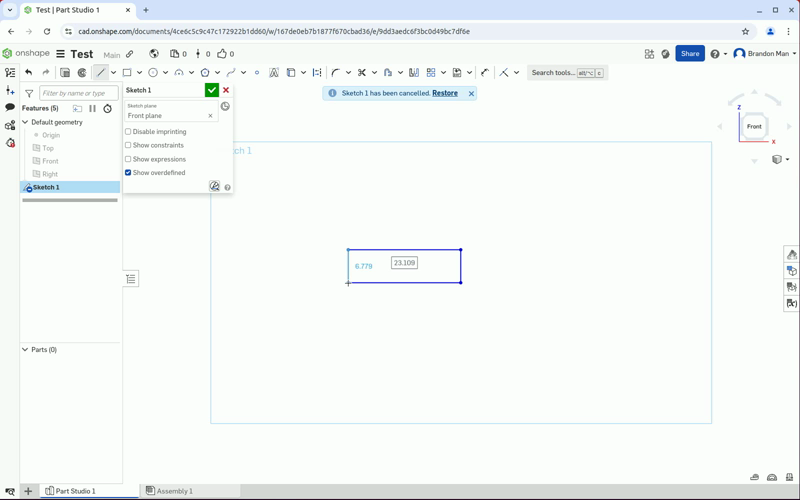
key(esc)
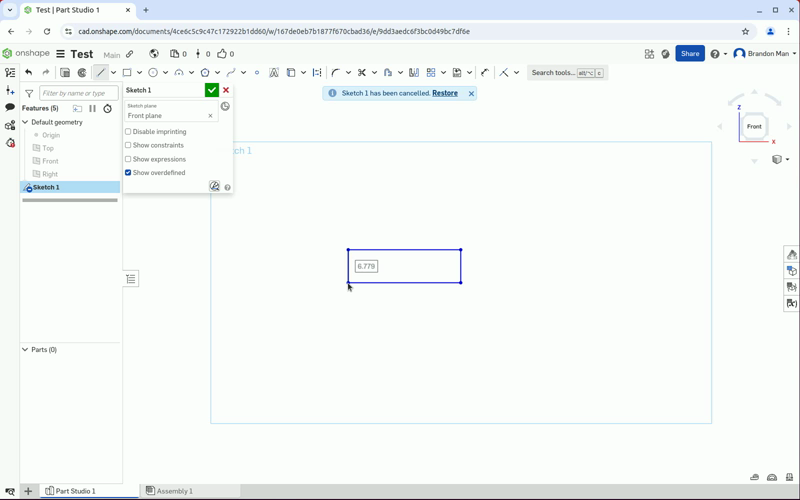
mouse_move(414, 264)
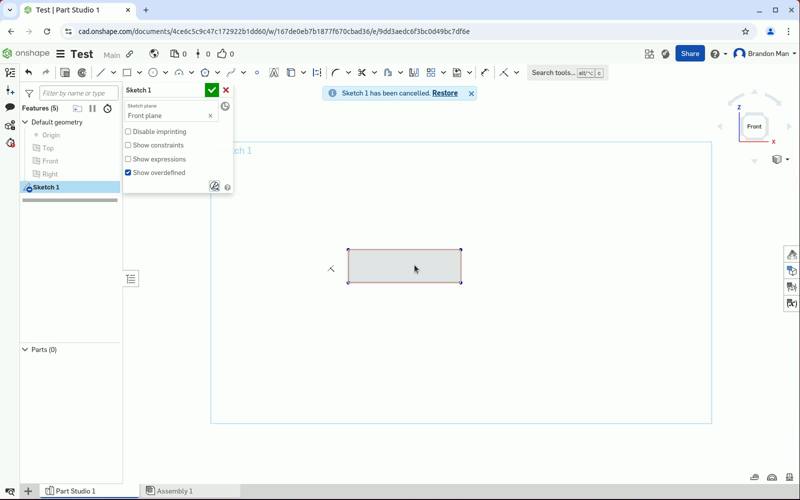
click(414, 264)
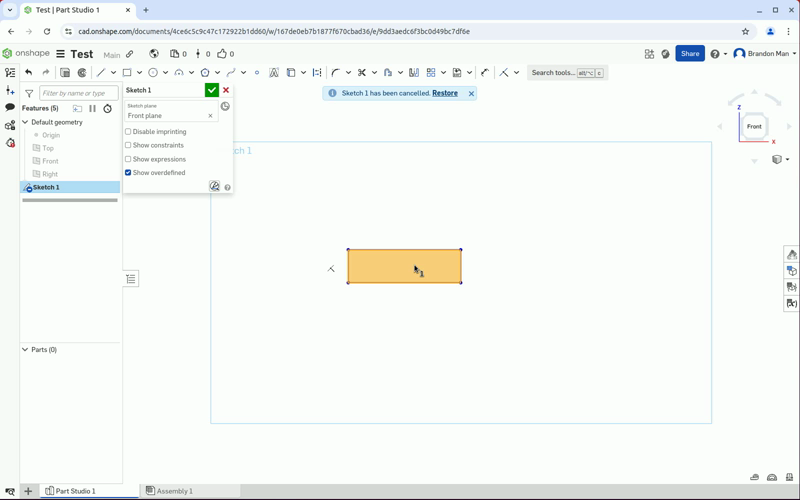
mouse_move(73, 352)
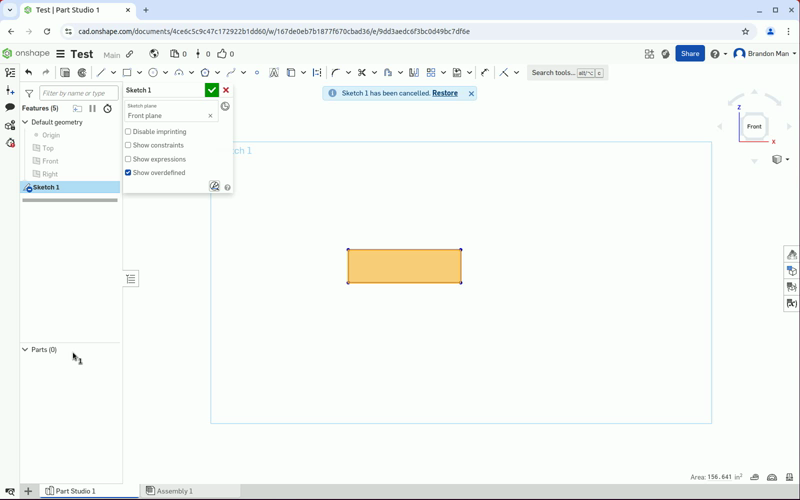
key(shift+y)
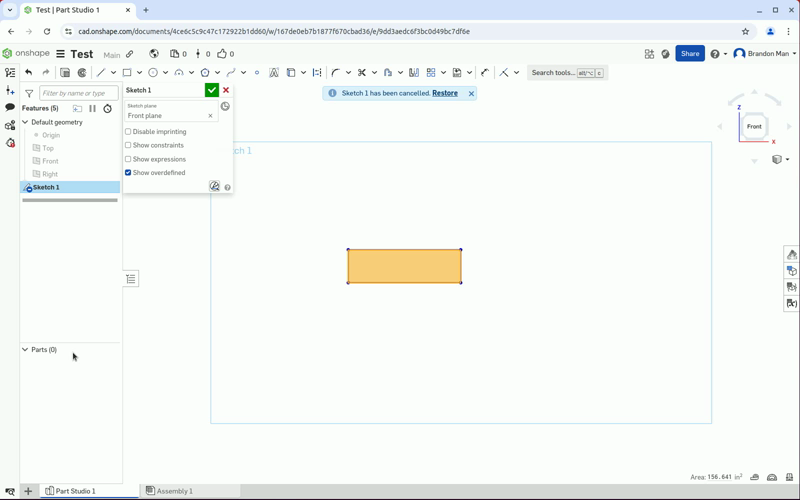
key(shift+e)
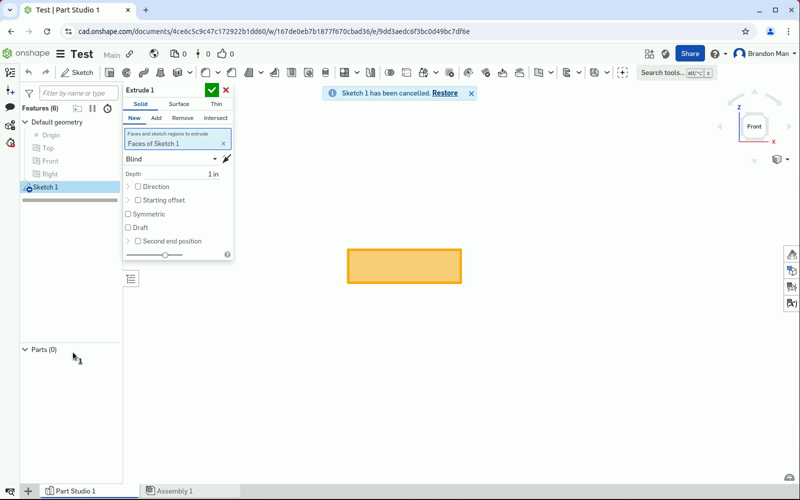
mouse_move(143, 106)
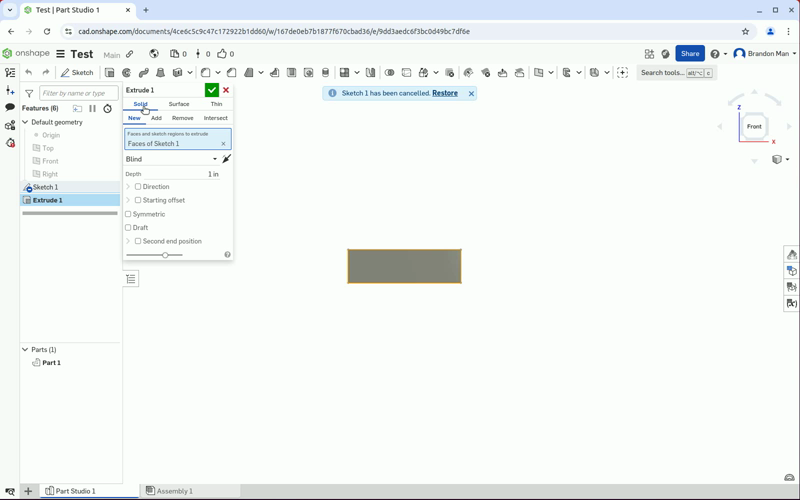
click(143, 106)
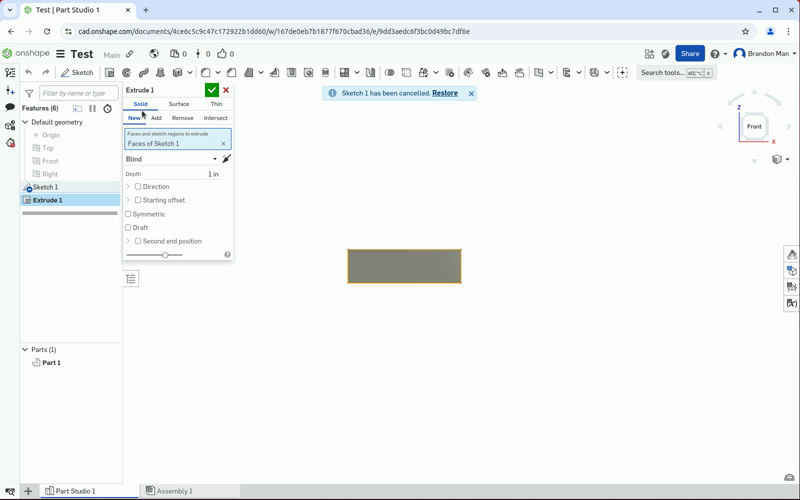
mouse_move(137, 120)
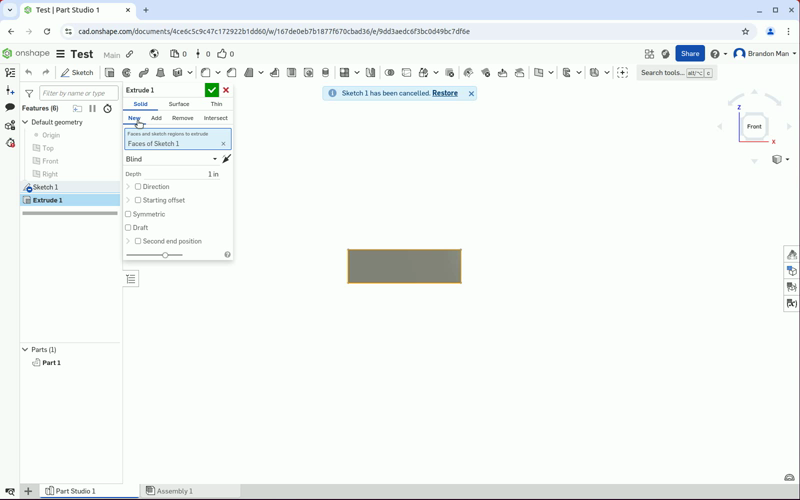
click(137, 120)
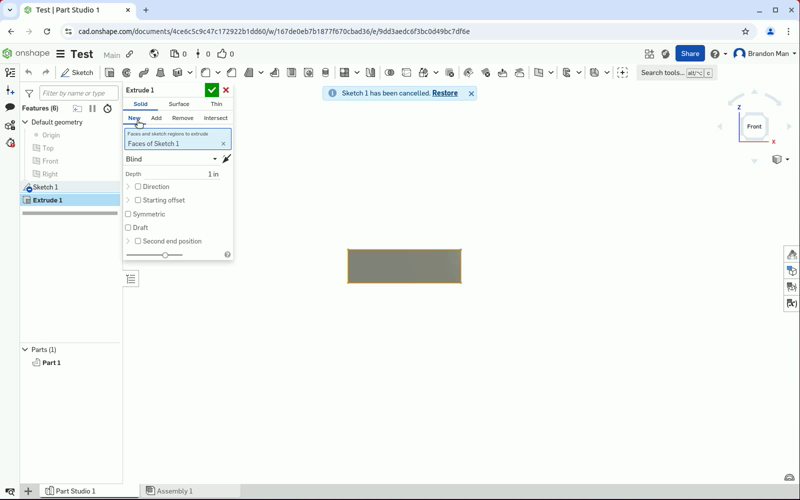
key(tab, 4)
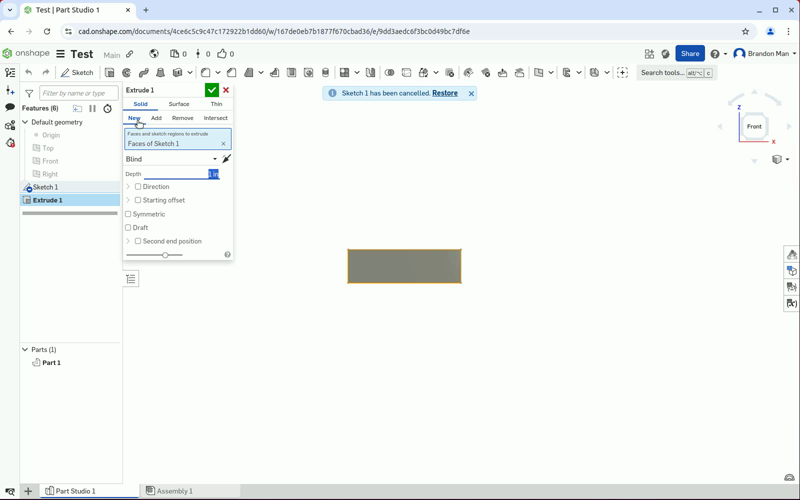
text(-13.961)
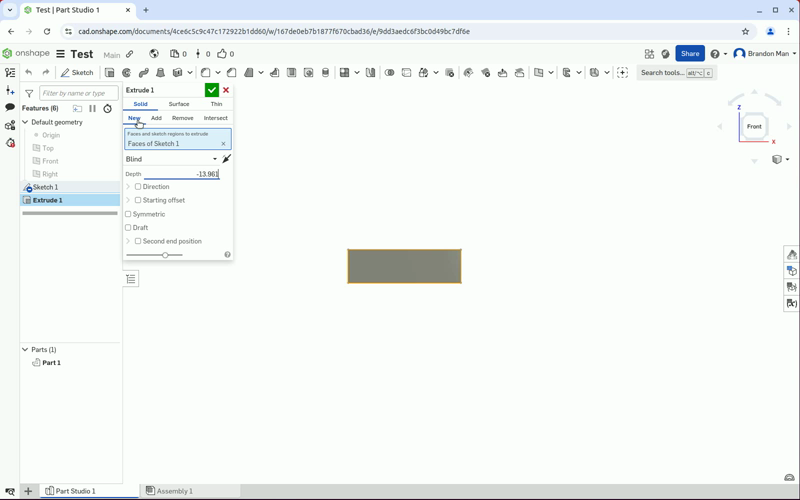
key(enter)
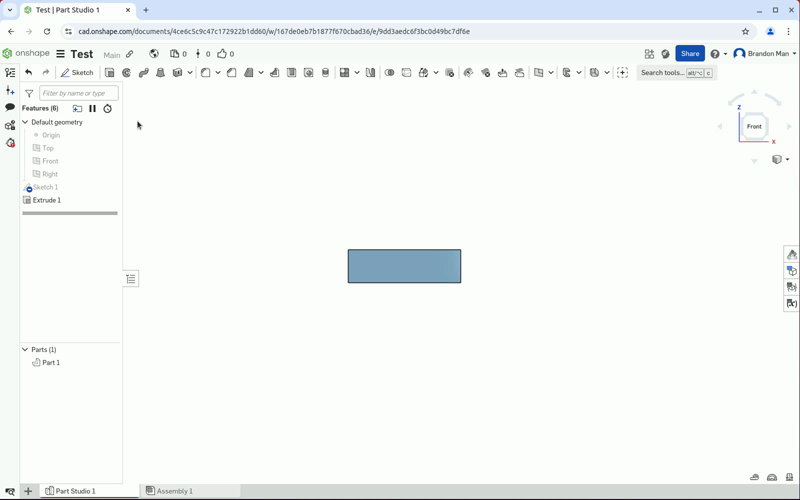
key(shift+h)
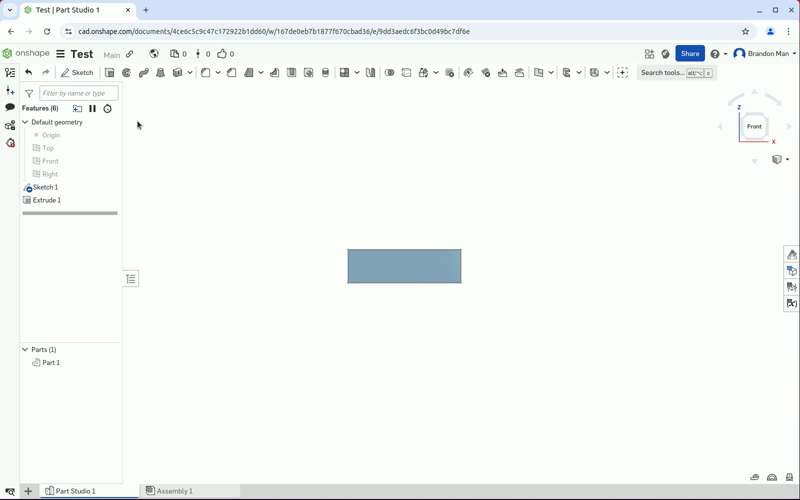
key(shift+h)
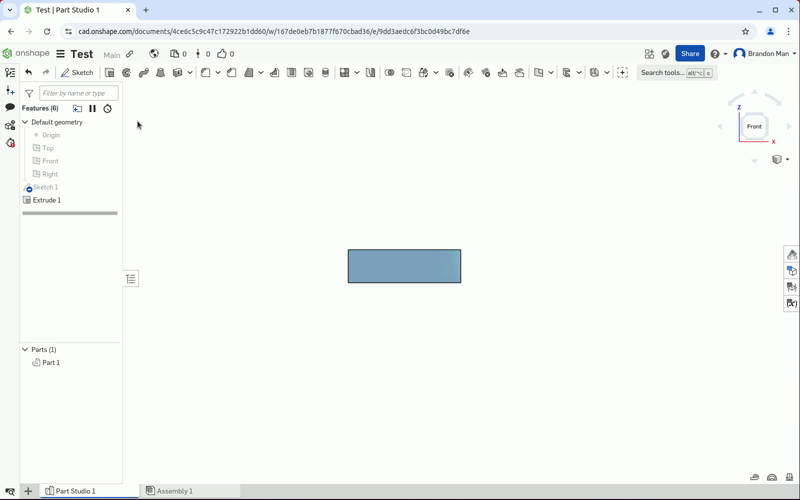
mouse_move(73, 189)
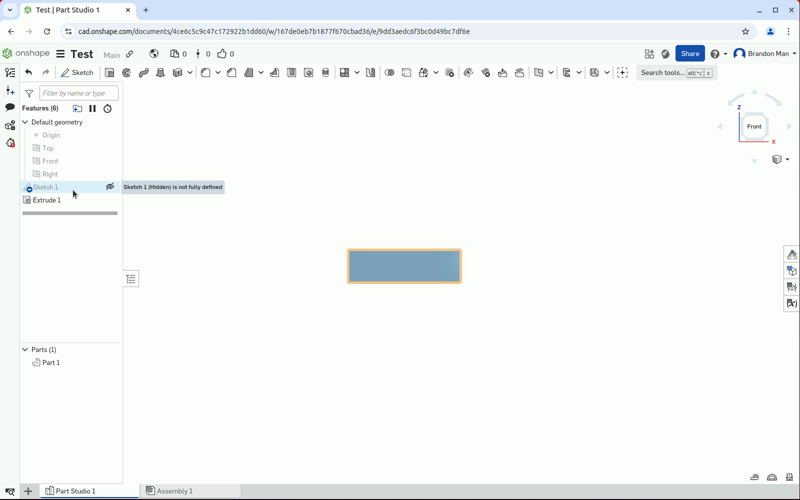
click(73, 189)
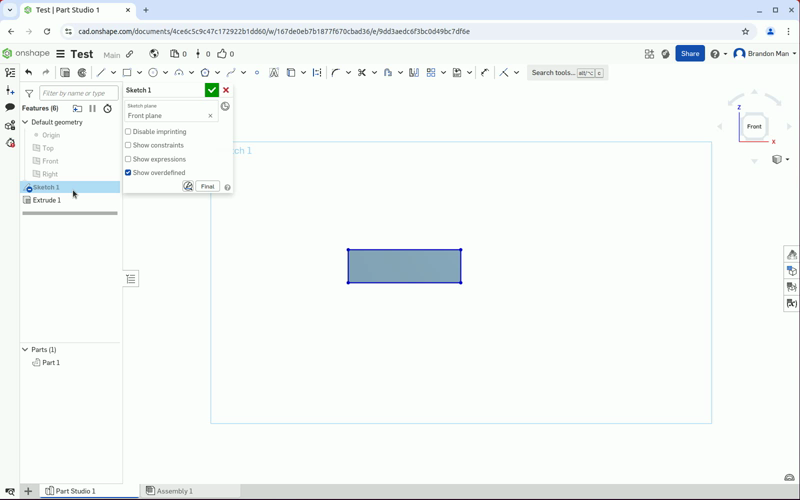
mouse_move(229, 92)
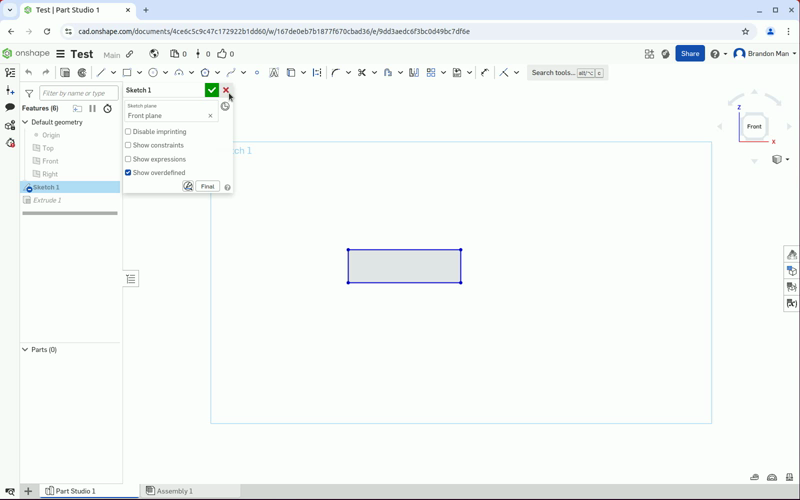
click(229, 92)
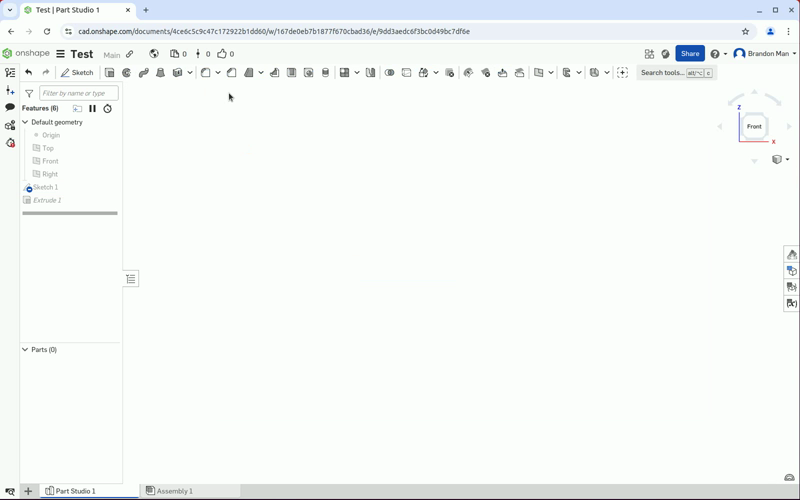
mouse_move(73, 352)
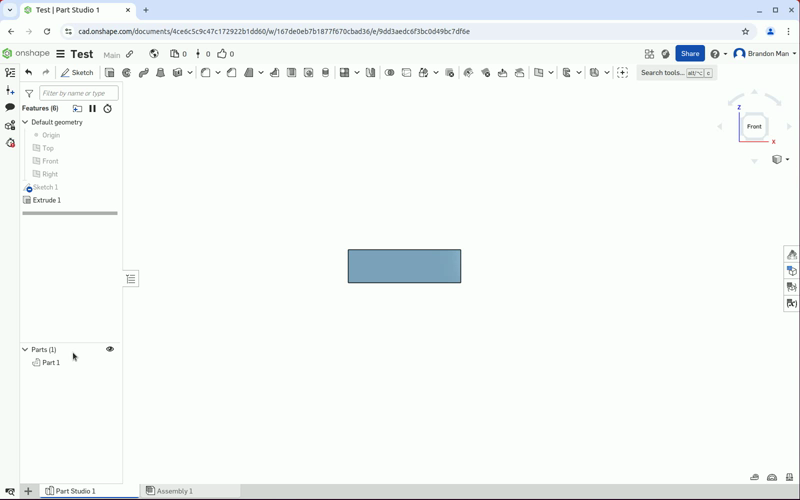
key(y)
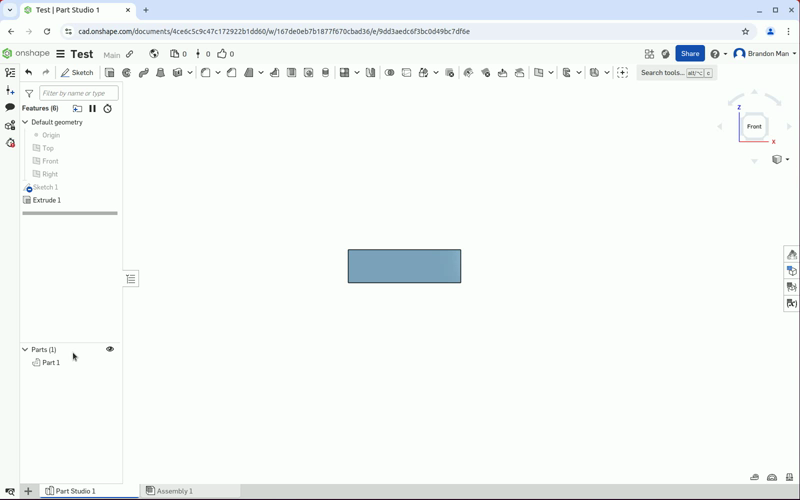
key(shift+p)
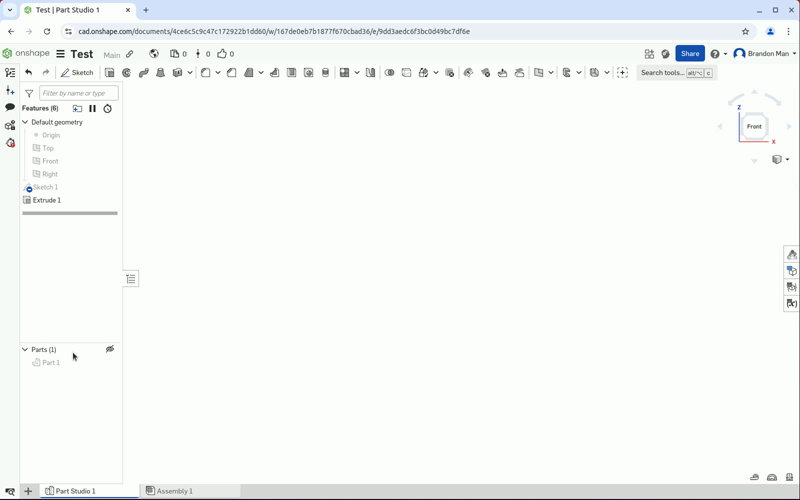
key(space)
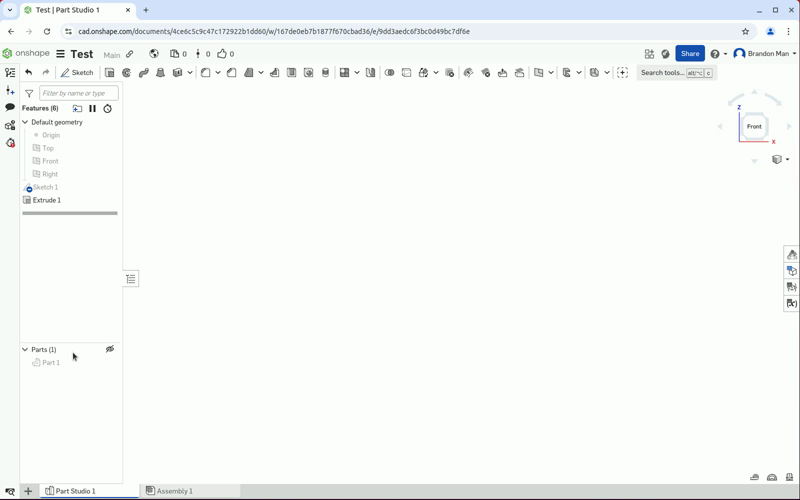
key_down(shift)
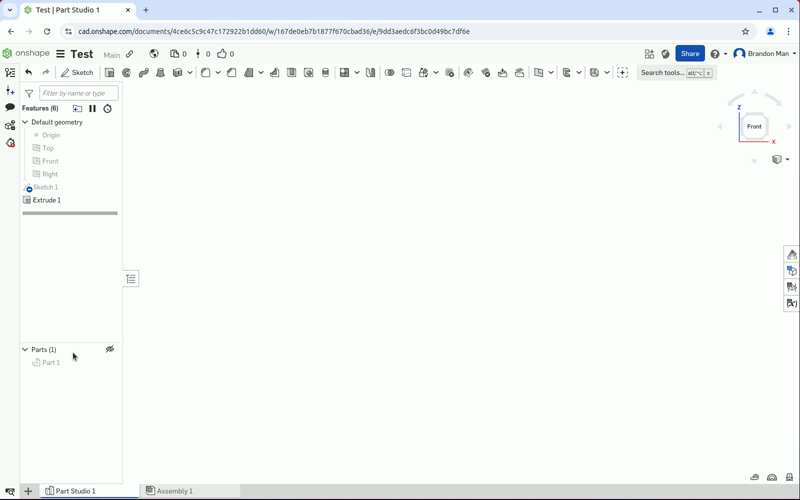
key(left)
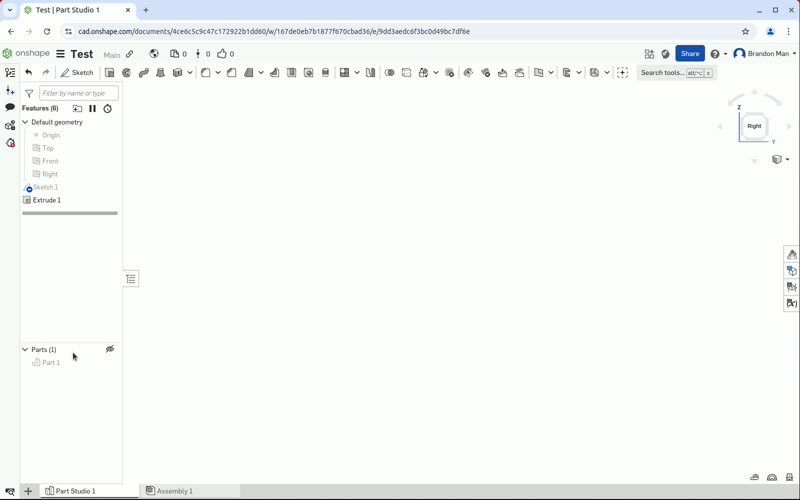
key_up(shift)
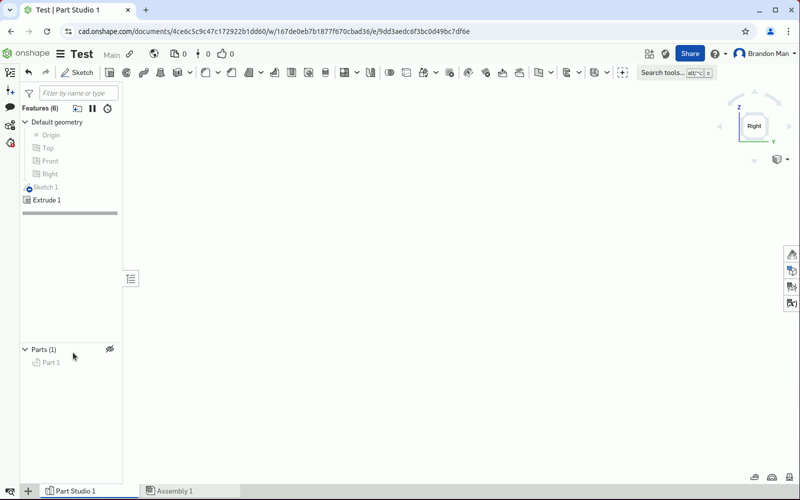
mouse_move(73, 352)
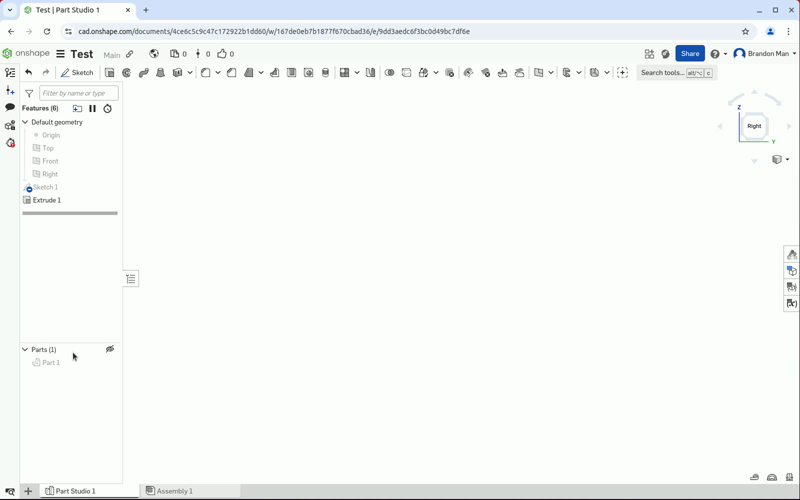
key(shift+y)
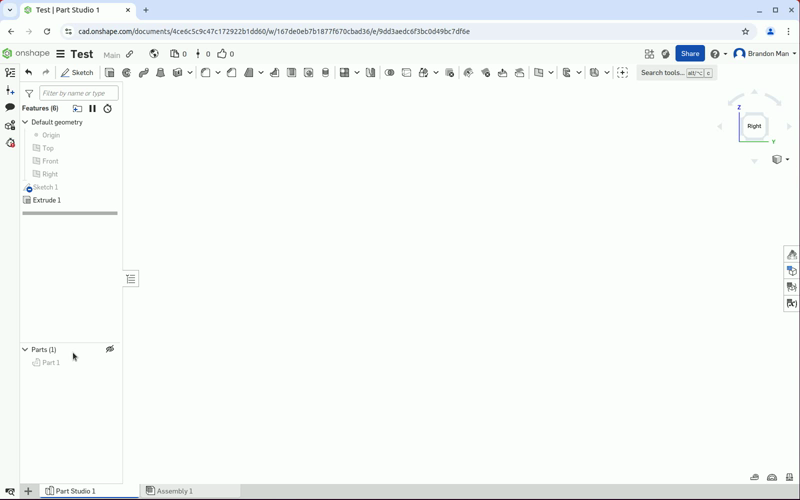
key(shift+s)
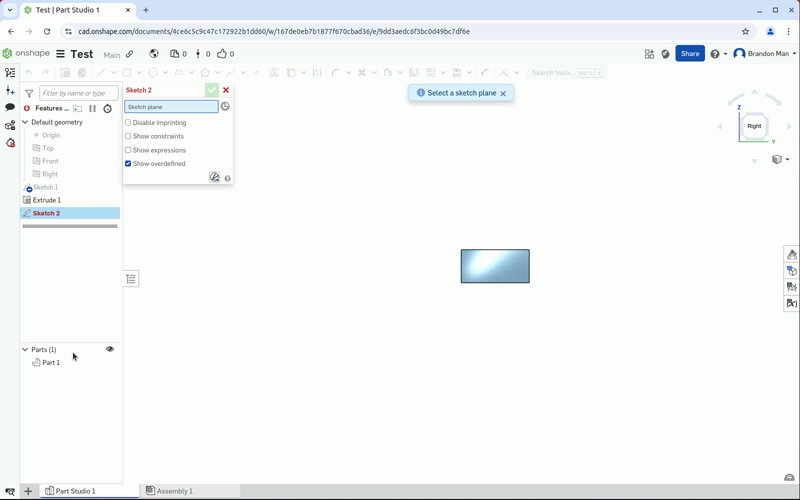
mouse_move(73, 176)
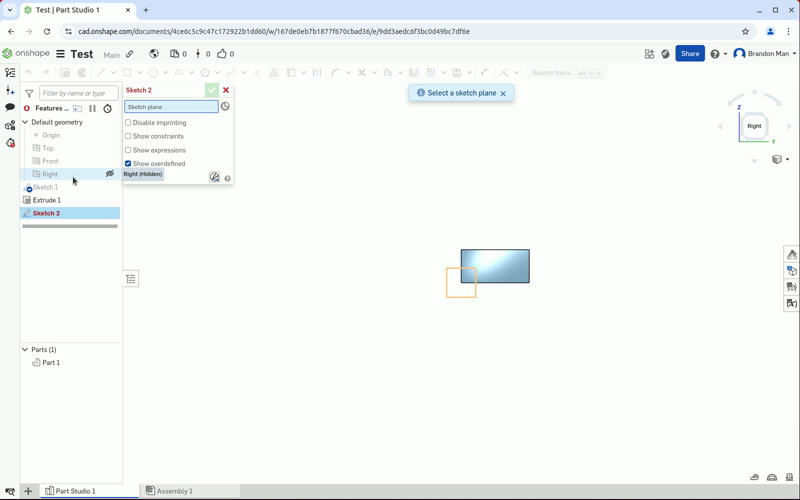
click(73, 176)
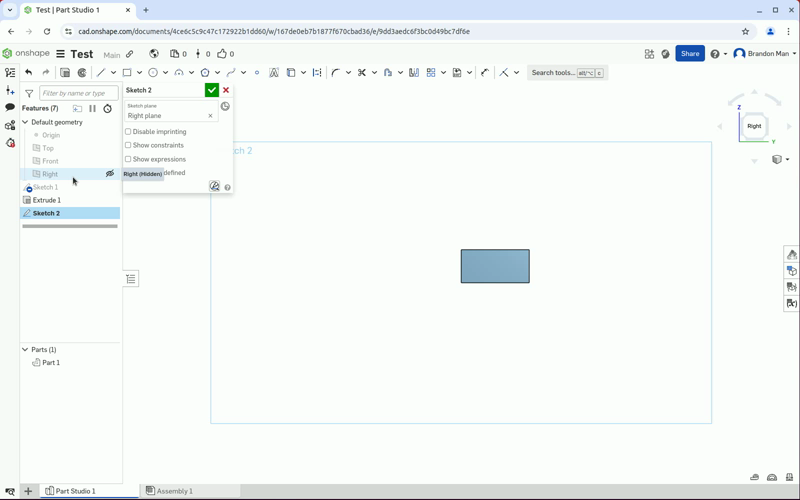
mouse_move(73, 352)
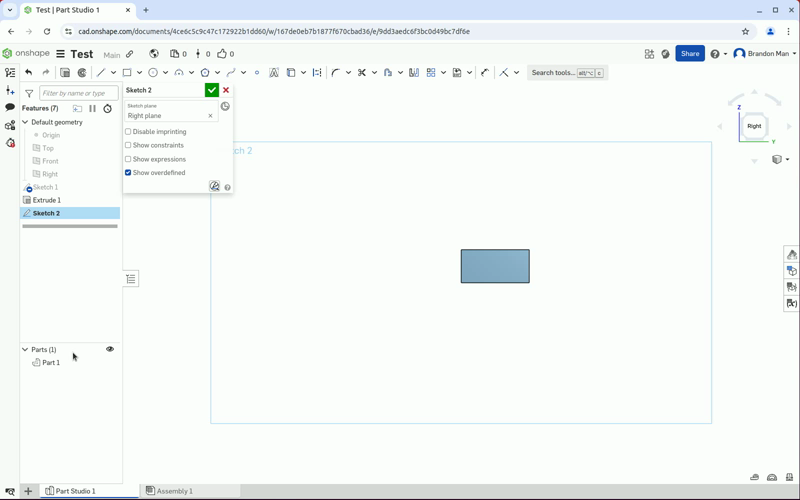
key(y)
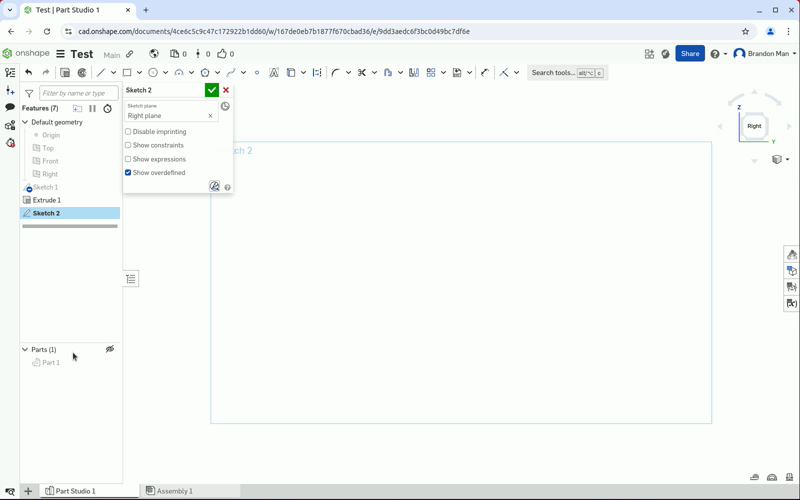
key(l)
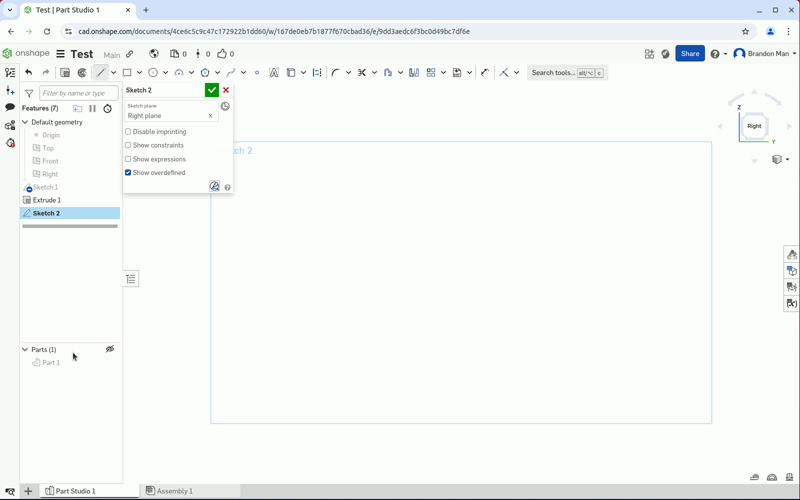
key_down(shift)
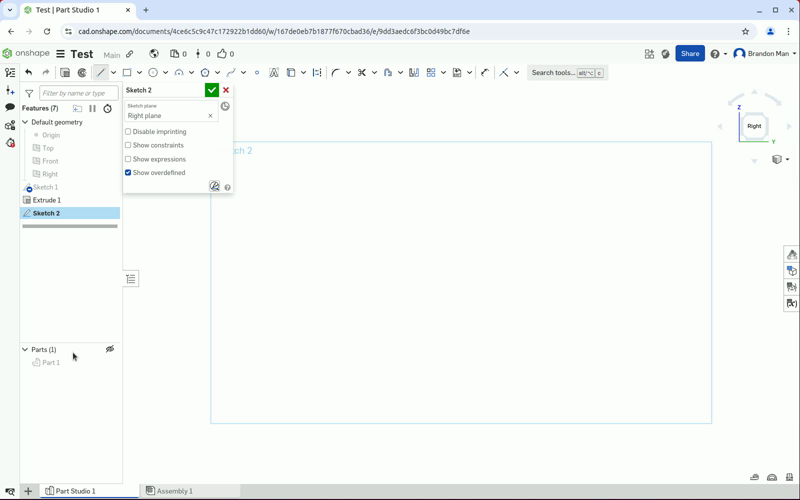
mouse_move(460, 282)
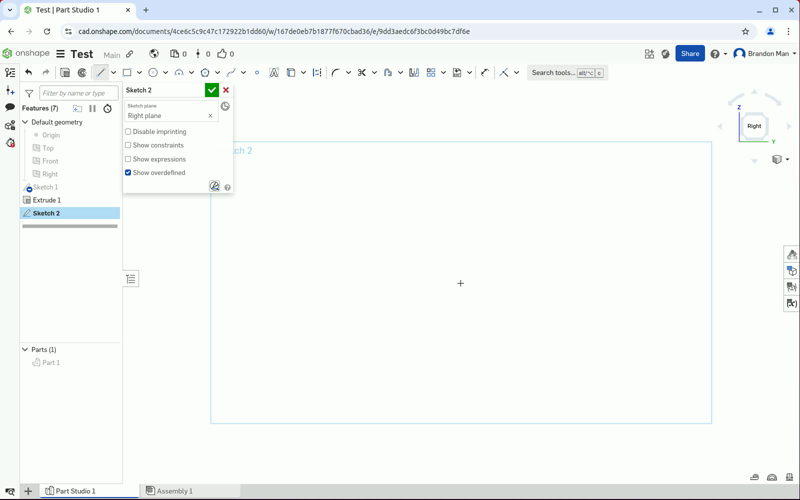
click(460, 282)
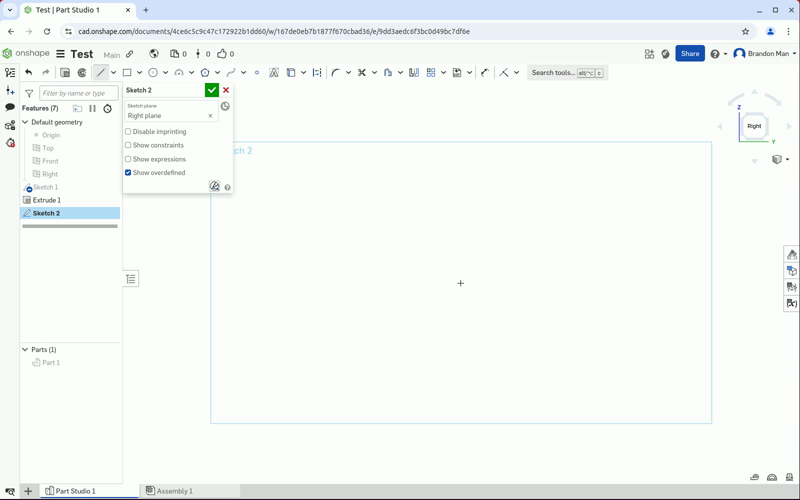
key_up(shift)
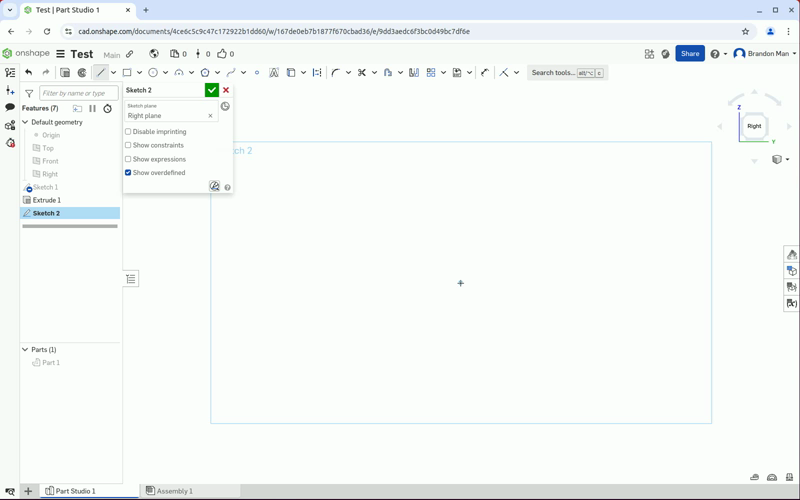
key_down(shift)
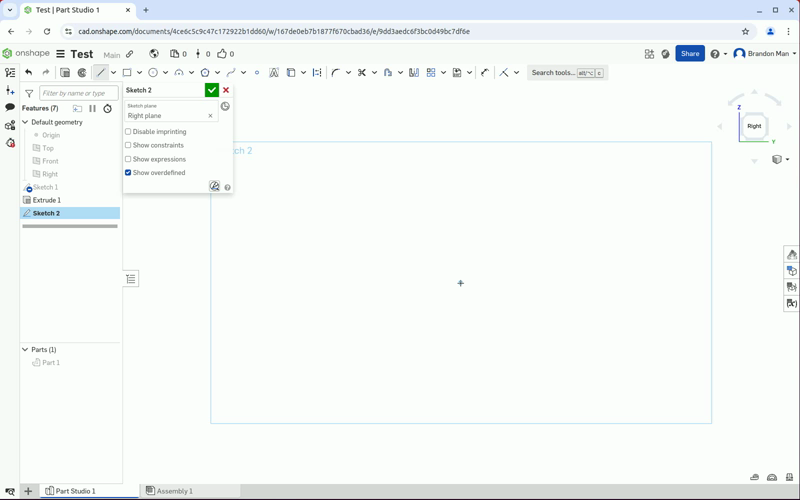
mouse_move(529, 282)
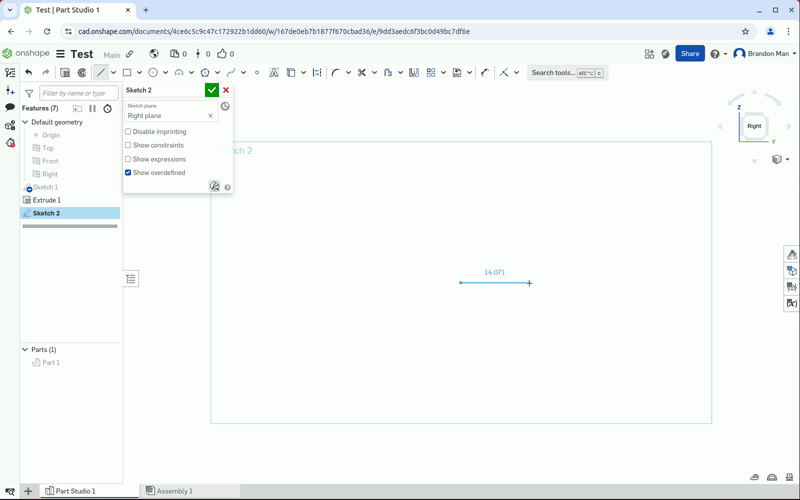
click(529, 282)
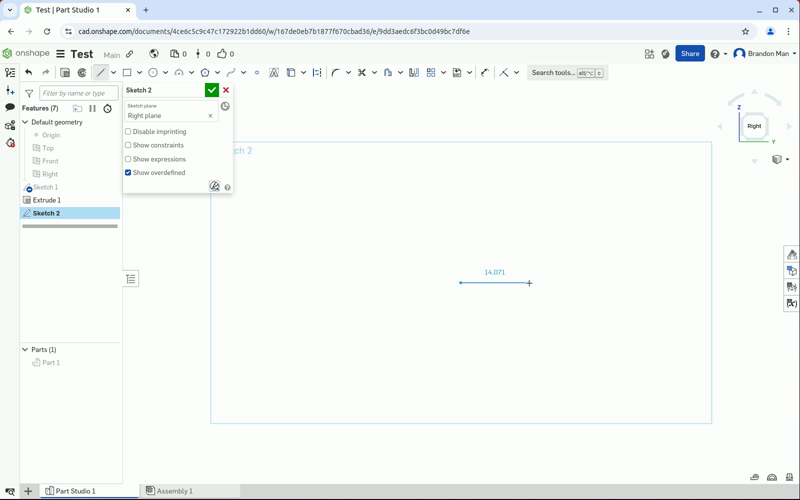
key_up(shift)
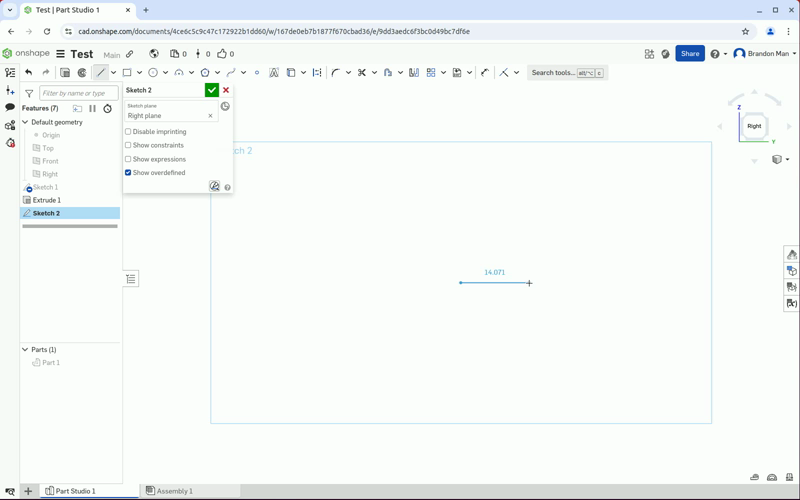
key_down(shift)
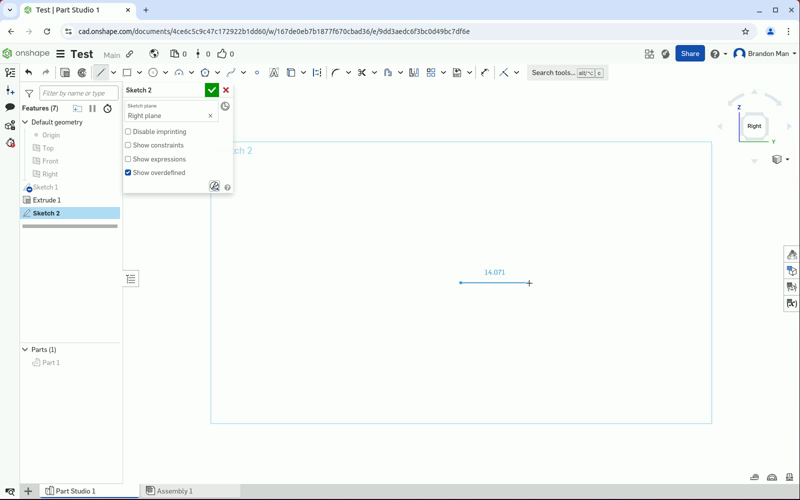
mouse_move(529, 214)
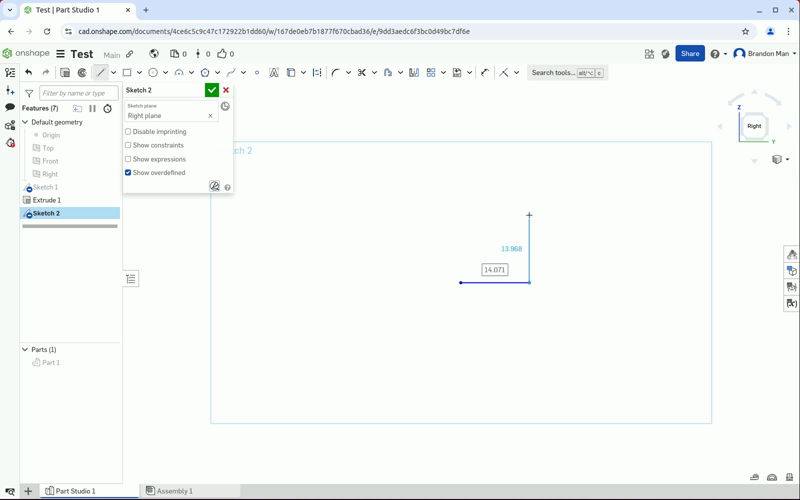
click(529, 214)
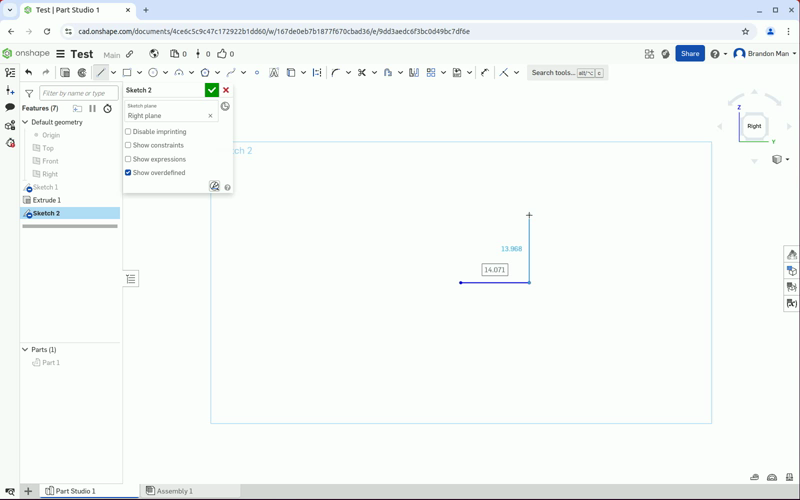
key_up(shift)
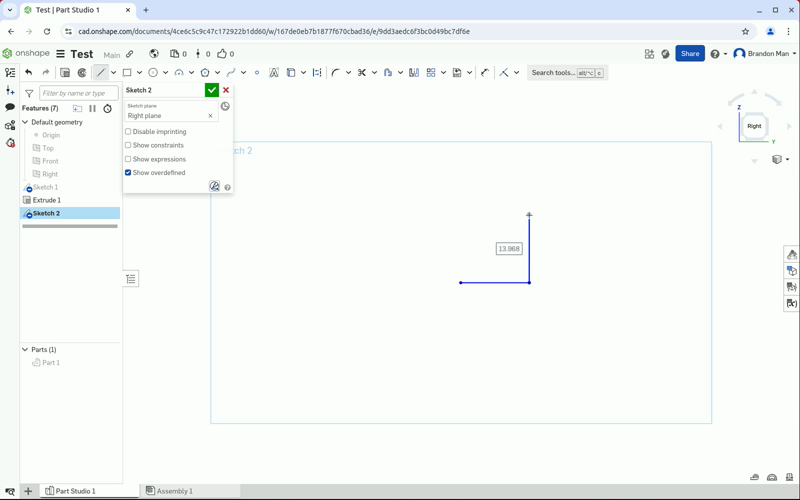
key_down(shift)
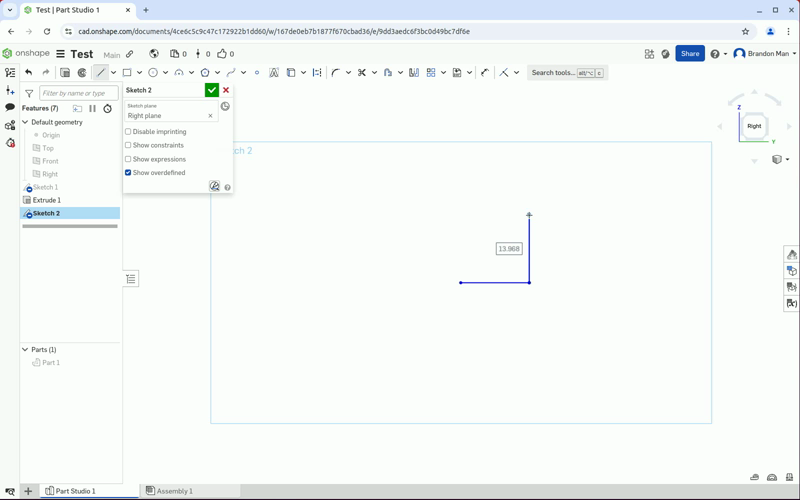
mouse_move(559, 214)
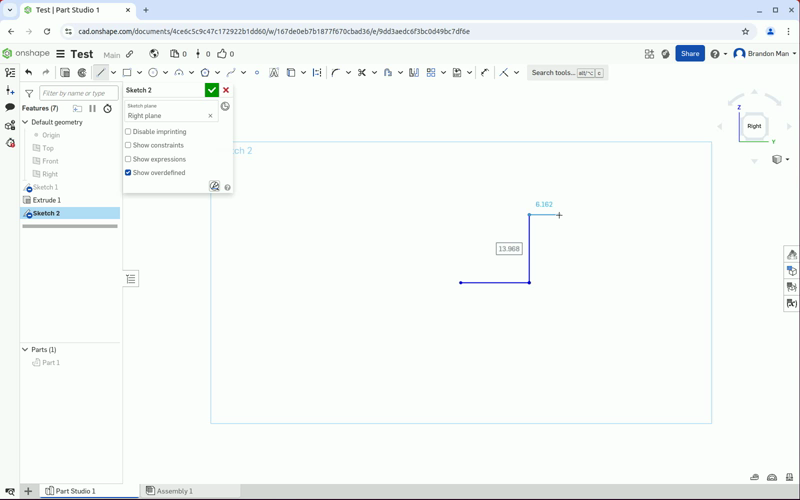
mouse_move(495, 214)
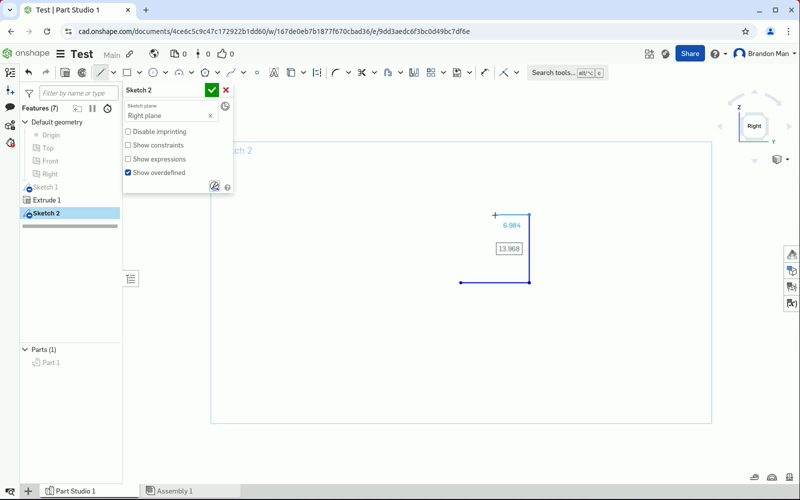
click(495, 214)
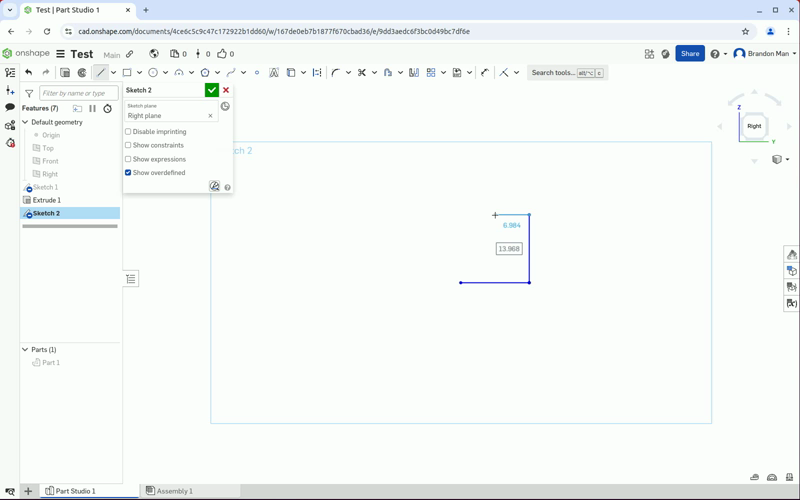
key_up(shift)
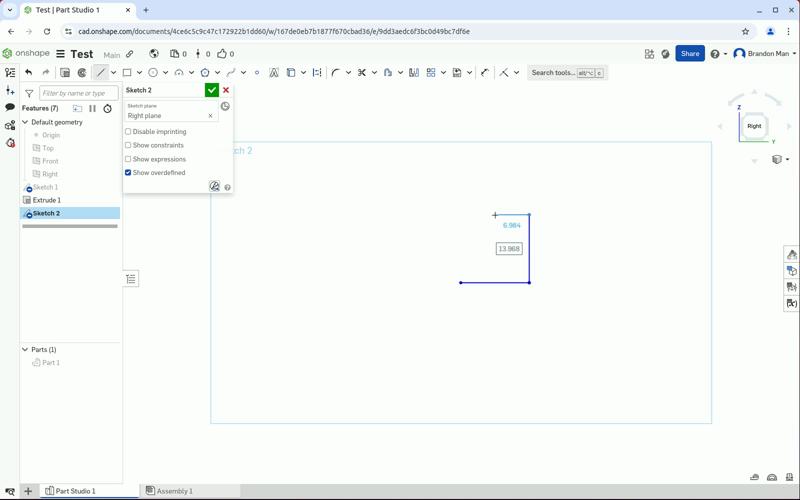
key_down(shift)
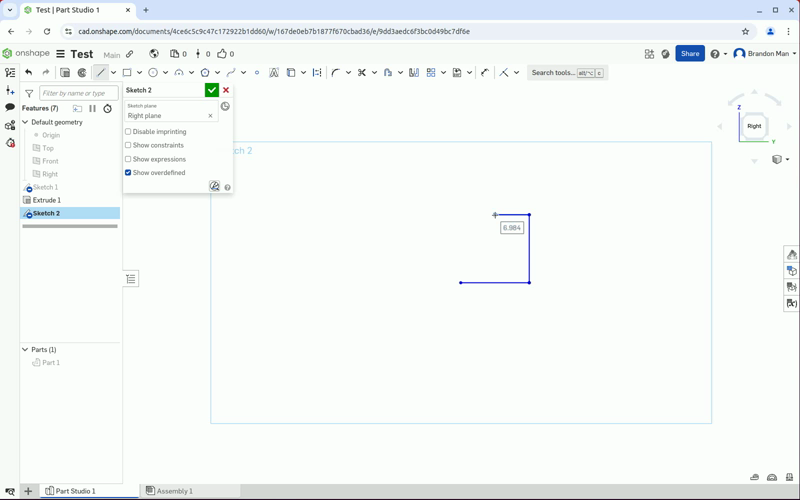
mouse_move(525, 214)
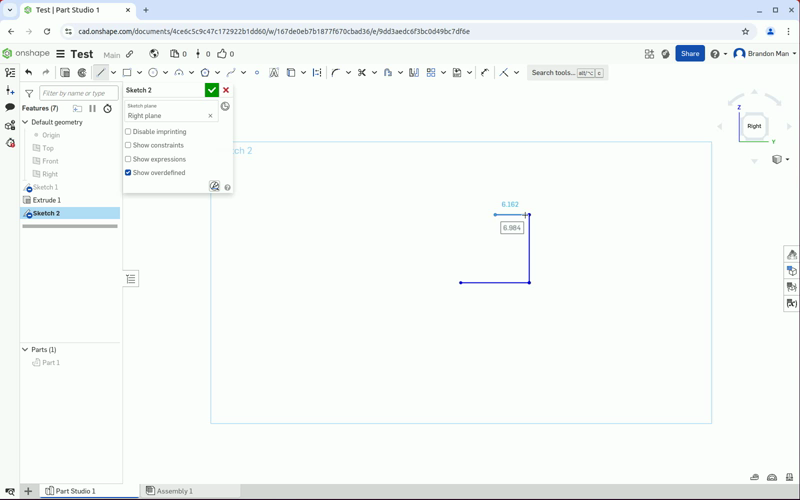
mouse_move(495, 248)
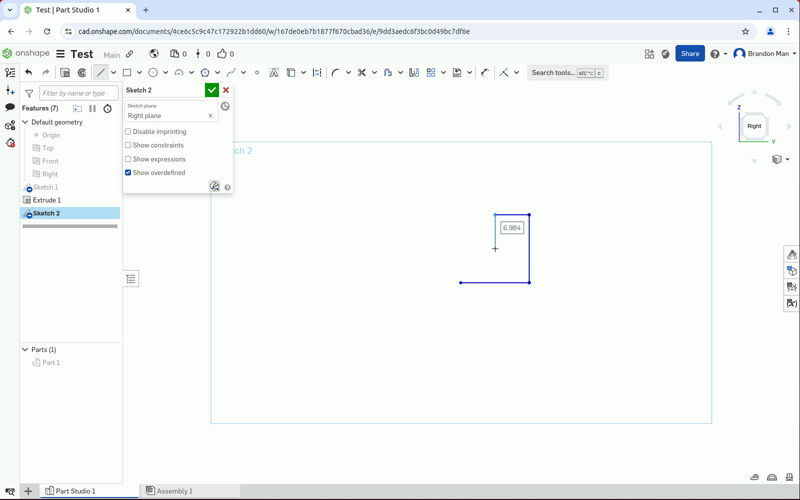
click(495, 248)
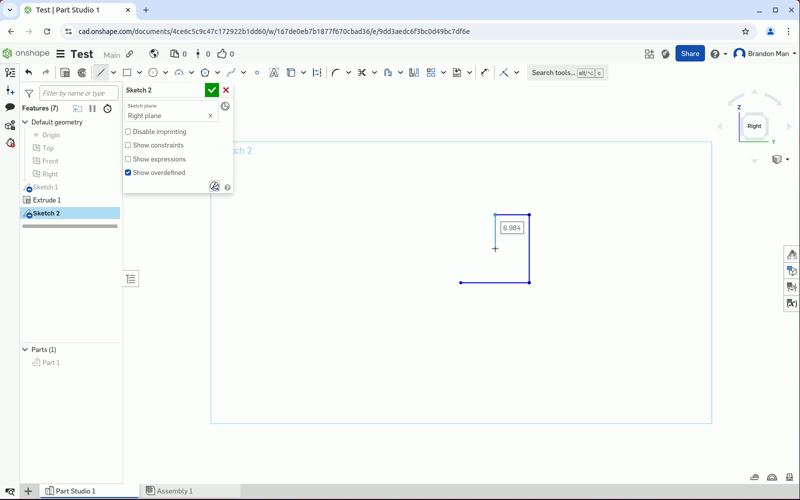
key_up(shift)
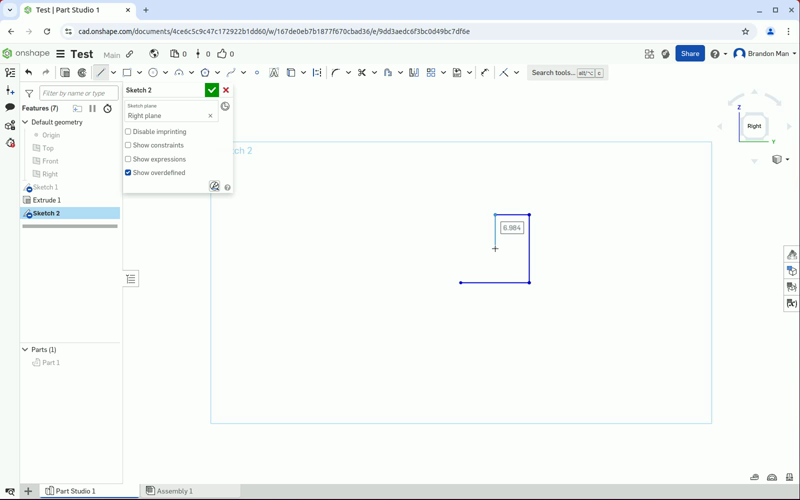
key_down(shift)
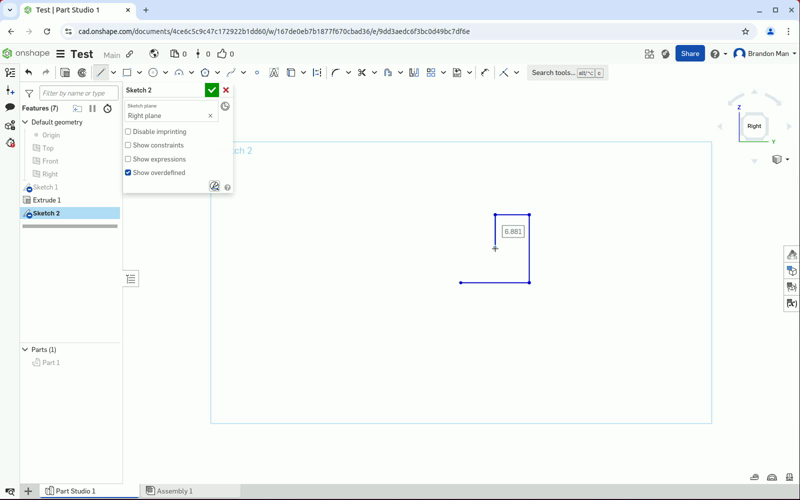
mouse_move(525, 248)
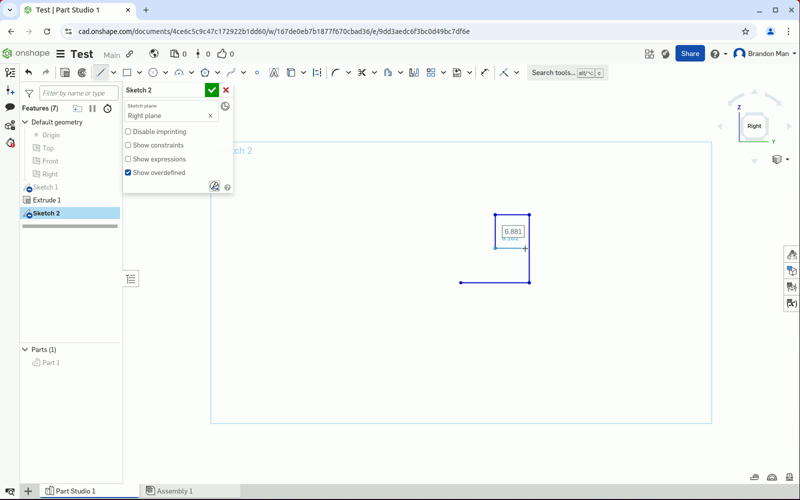
mouse_move(460, 248)
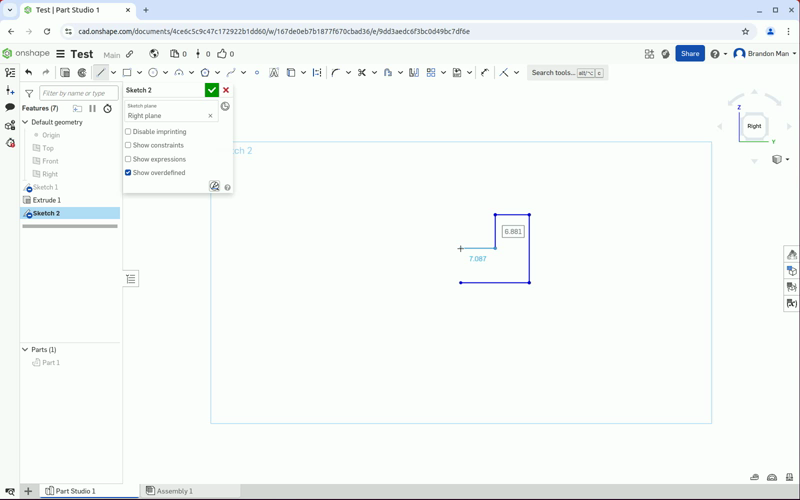
click(460, 248)
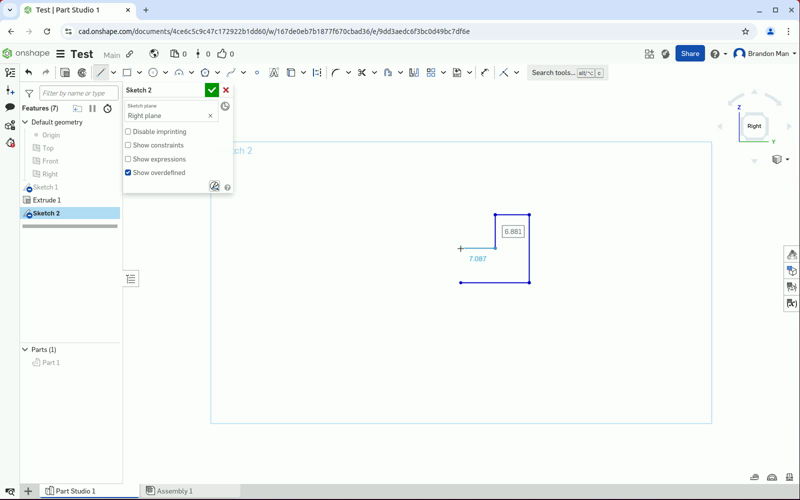
key_up(shift)
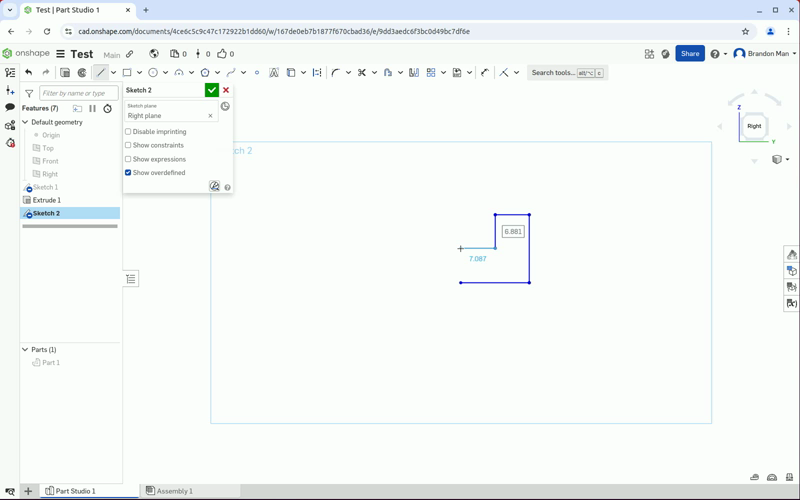
mouse_move(490, 248)
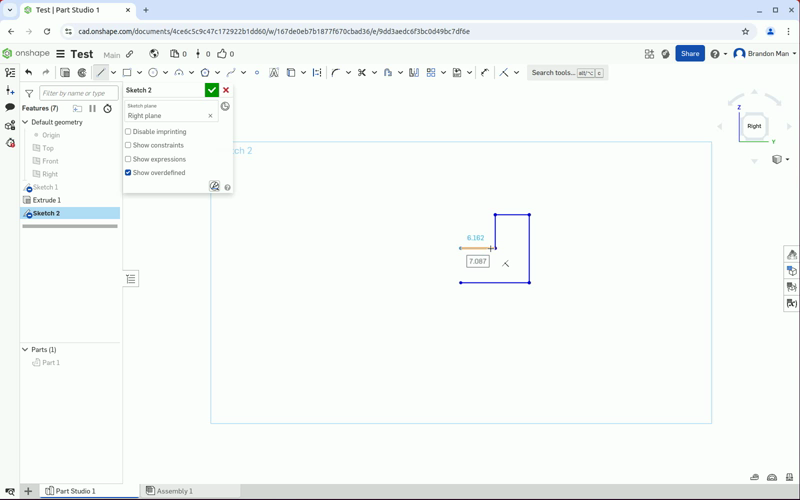
key_down(shift)
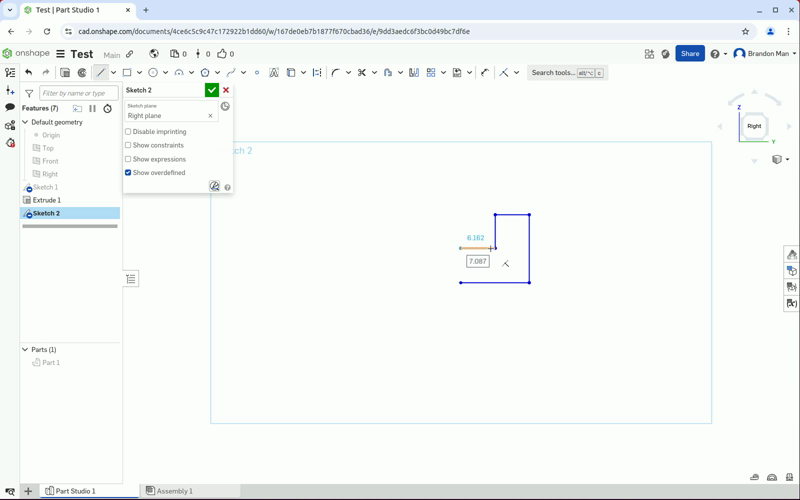
mouse_move(460, 282)
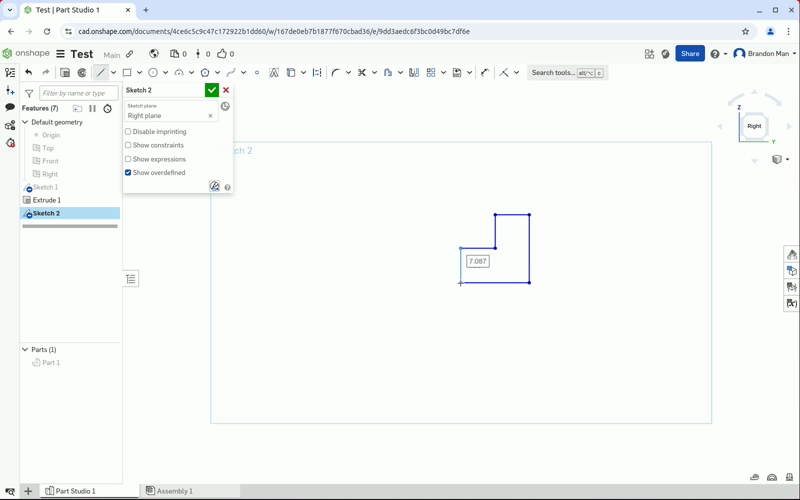
key_up(shift)
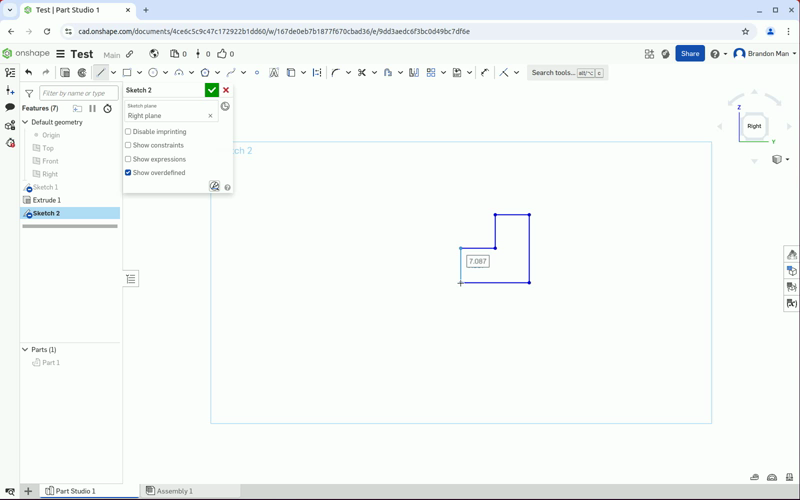
click(460, 282)
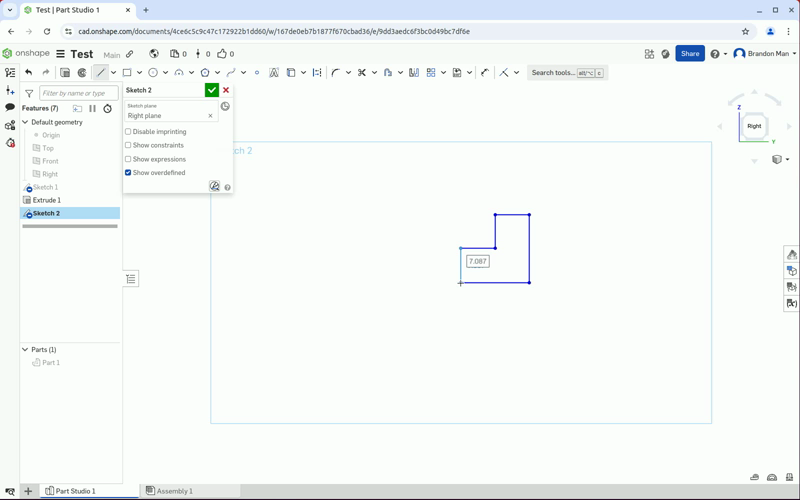
key(esc)
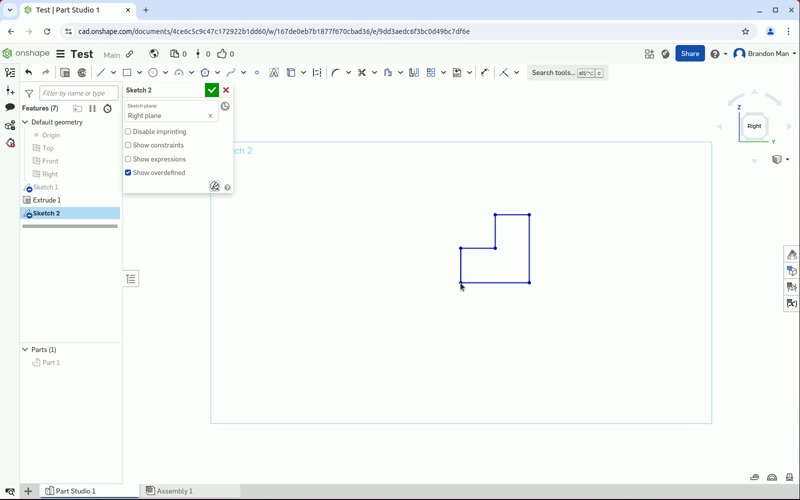
mouse_move(519, 256)
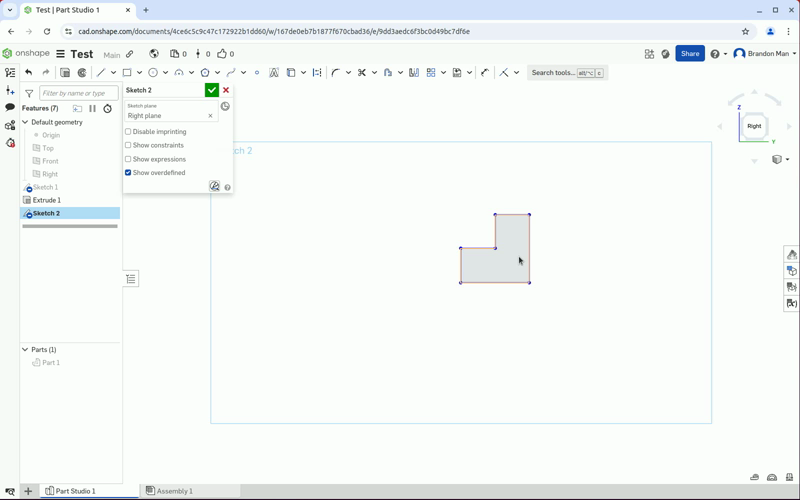
click(519, 256)
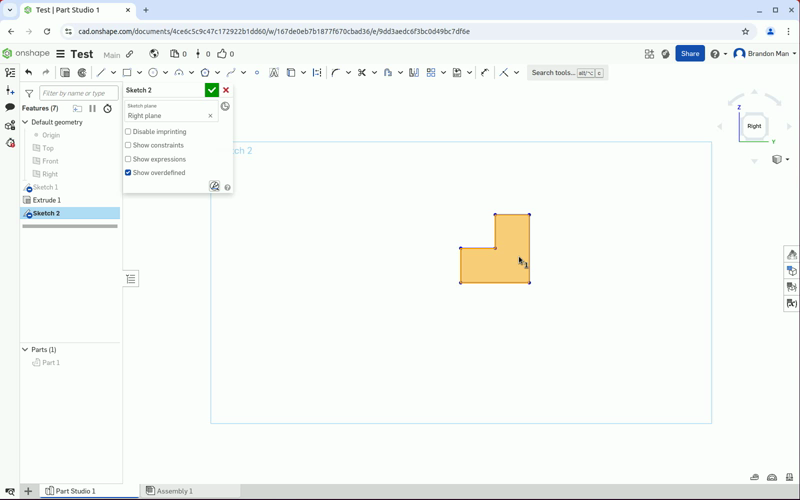
mouse_move(73, 352)
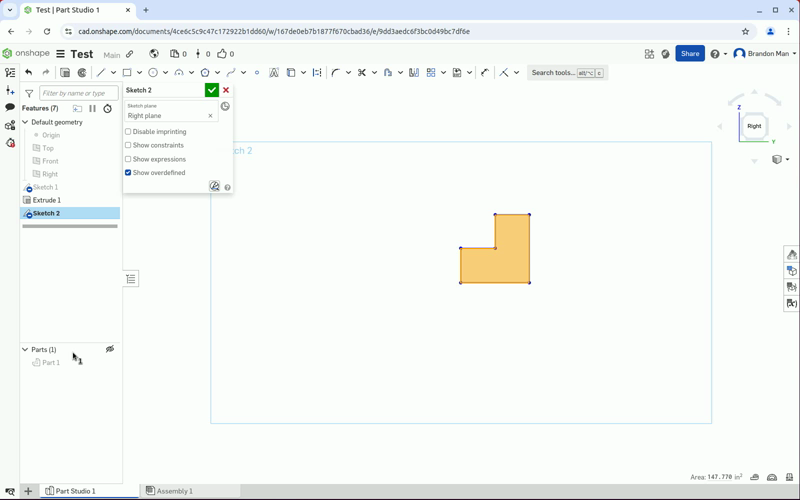
key(shift+y)
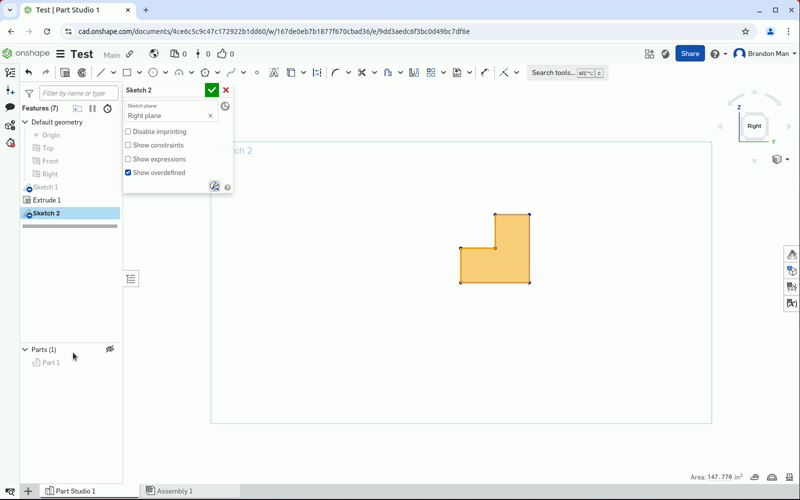
key(shift+e)
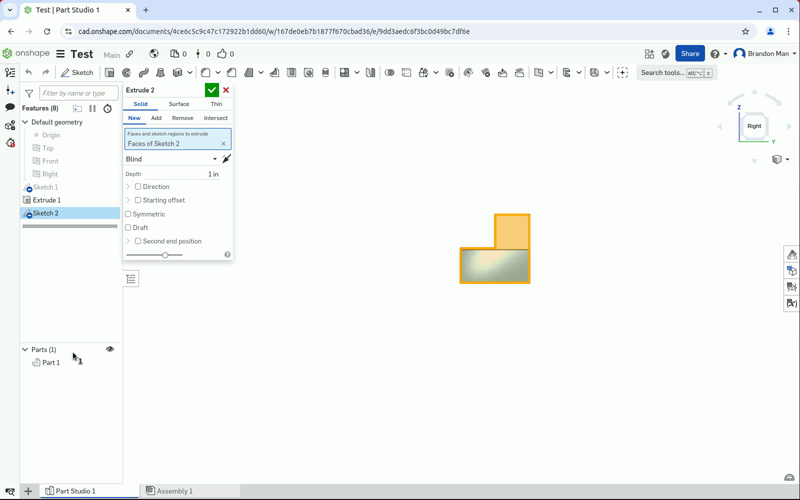
mouse_move(143, 106)
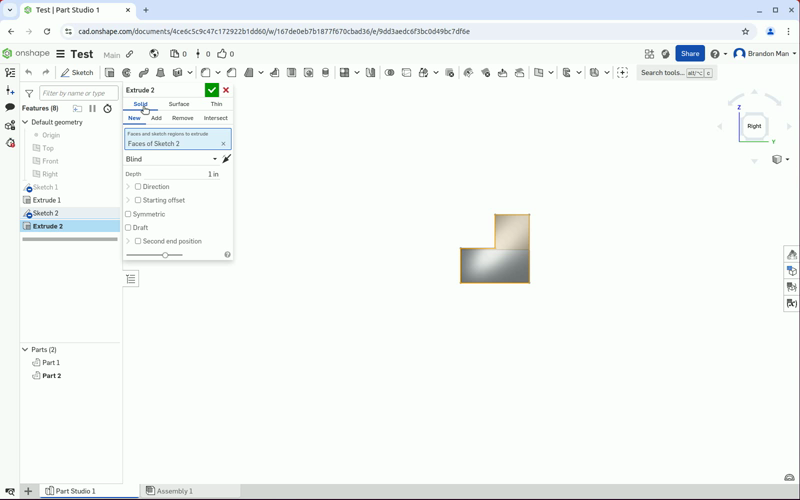
click(143, 106)
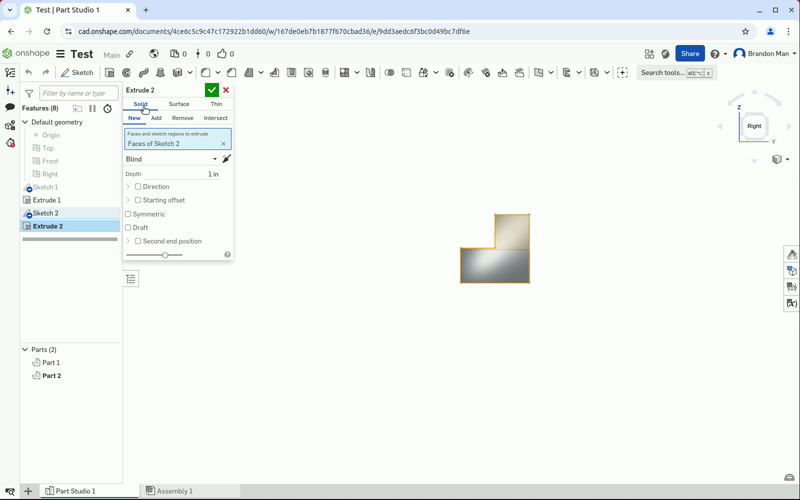
mouse_move(137, 120)
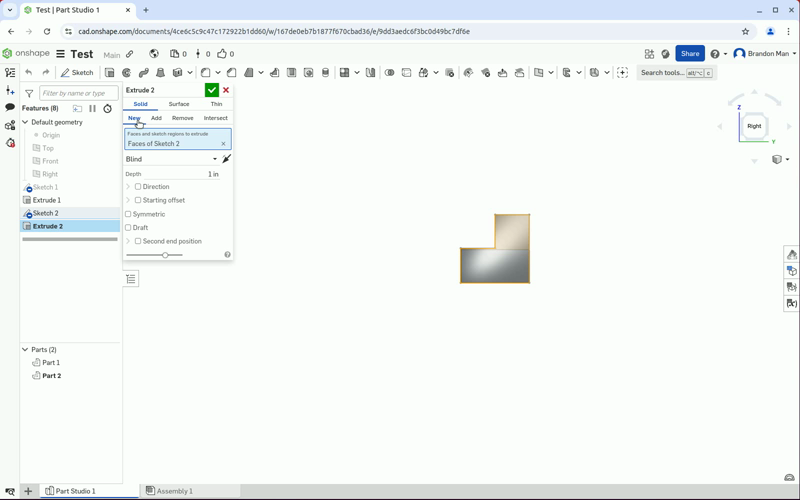
click(137, 120)
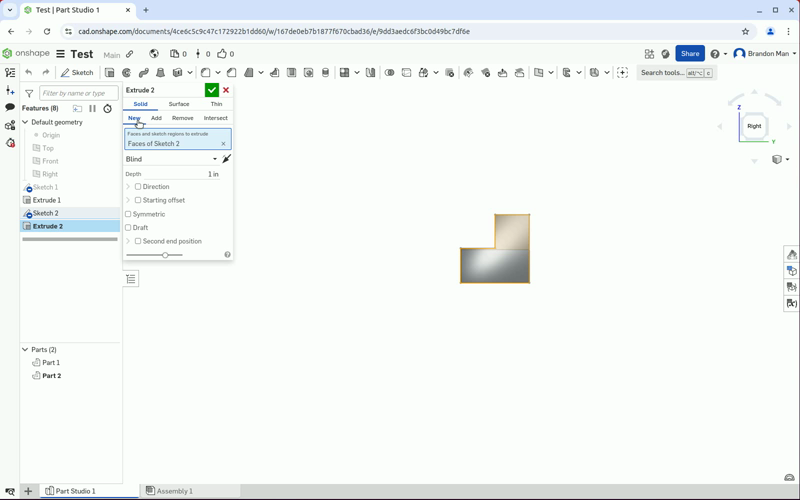
key(tab, 4)
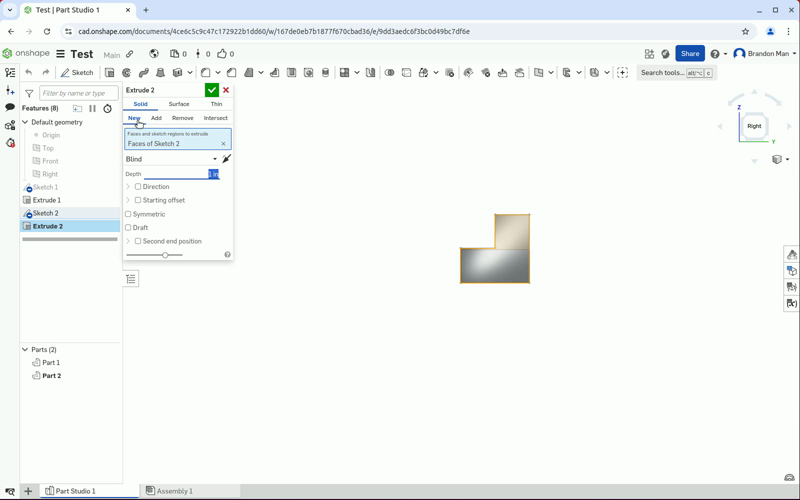
text(-23.108)
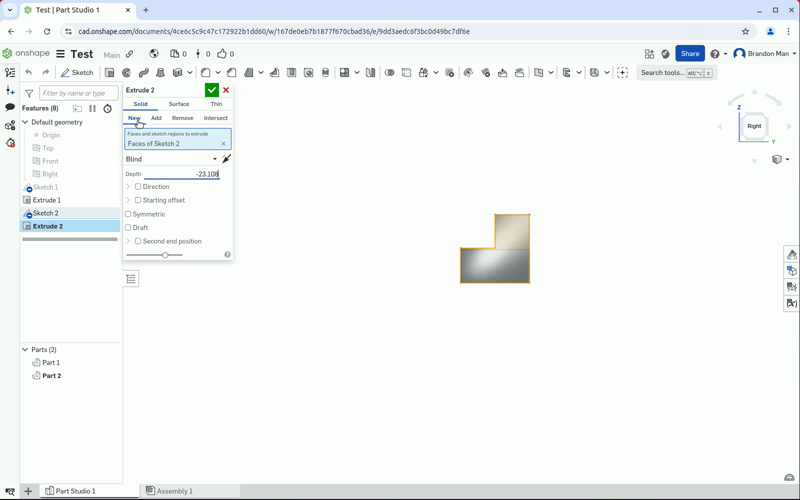
key(enter)
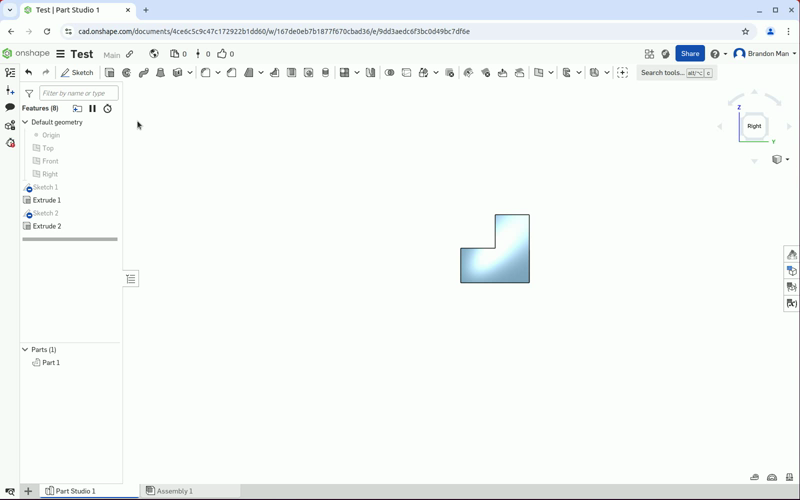
key(shift+h)
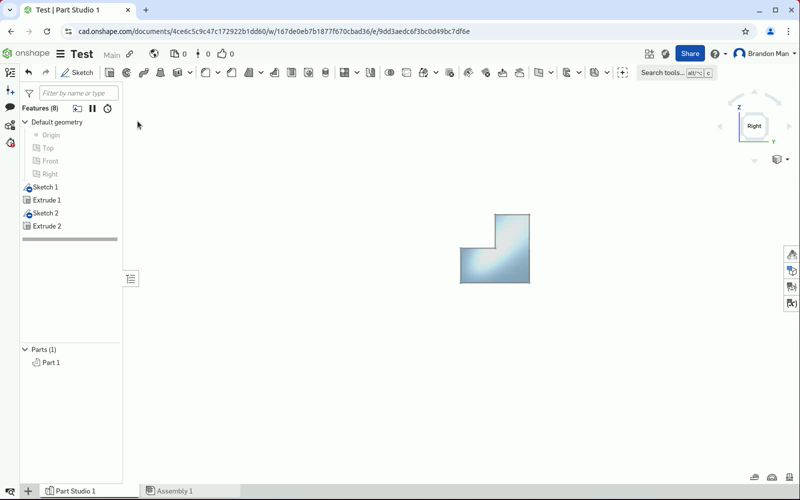
key(shift+h)
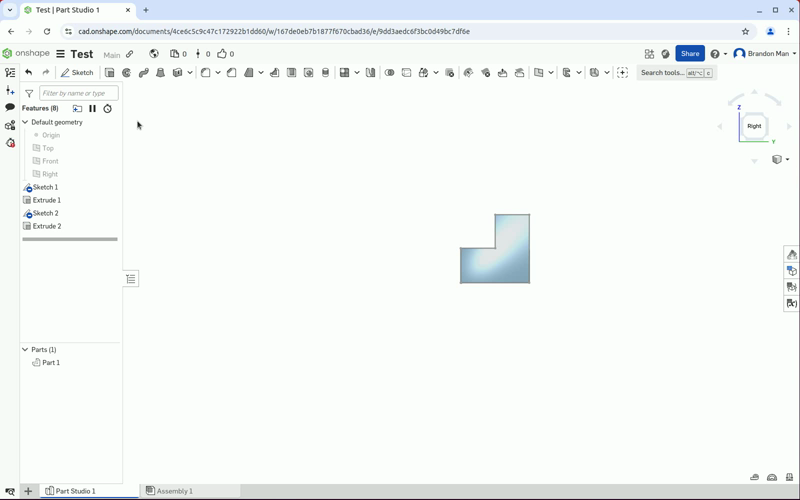
key(shift+7)
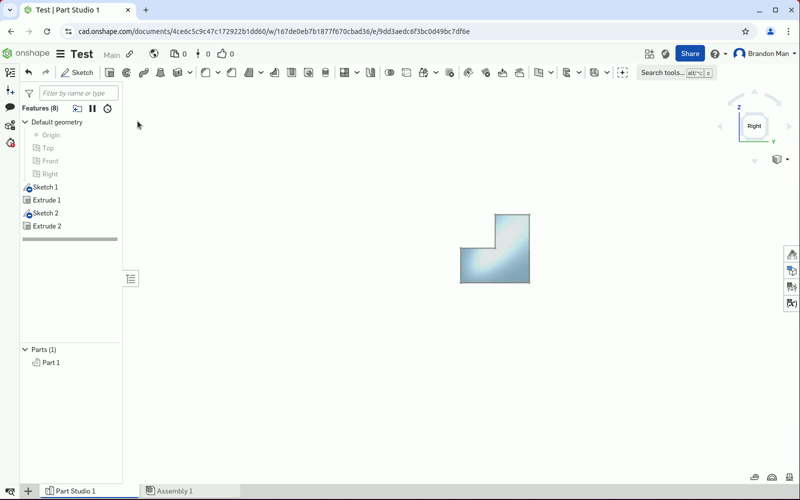
key(right, 2)
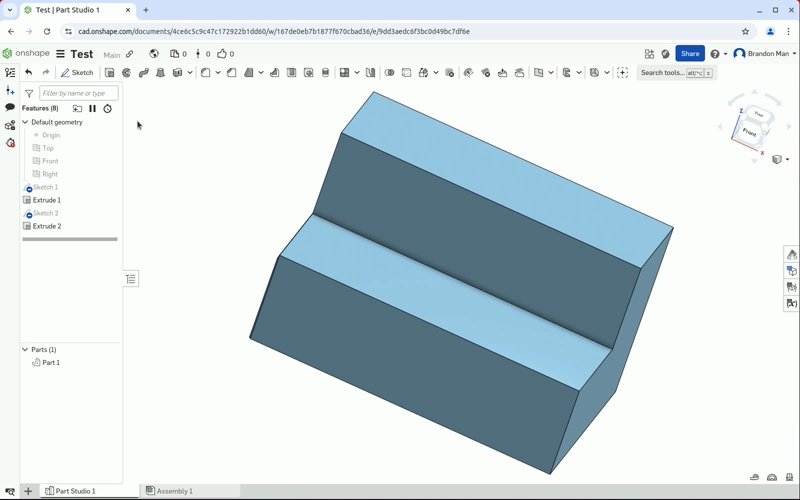
key(down, 2)
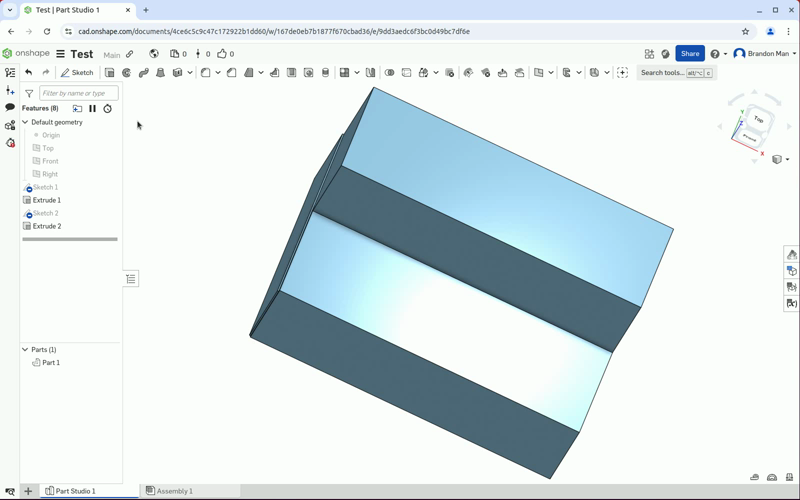
key(up, 2)
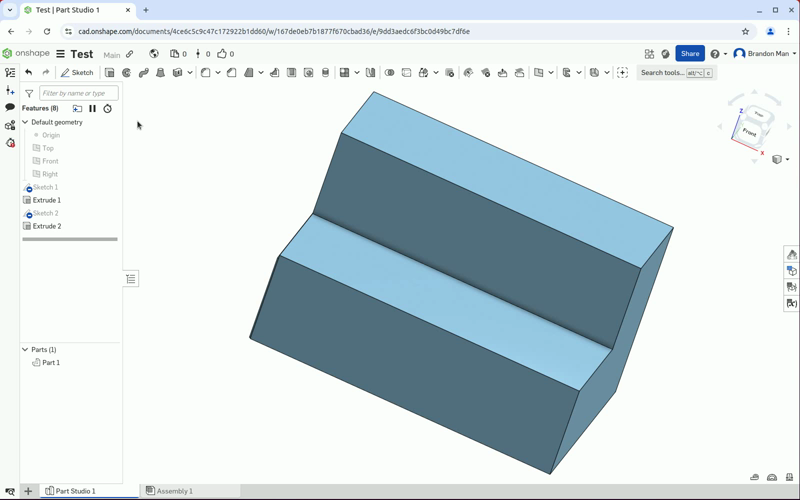
key(left, 2)
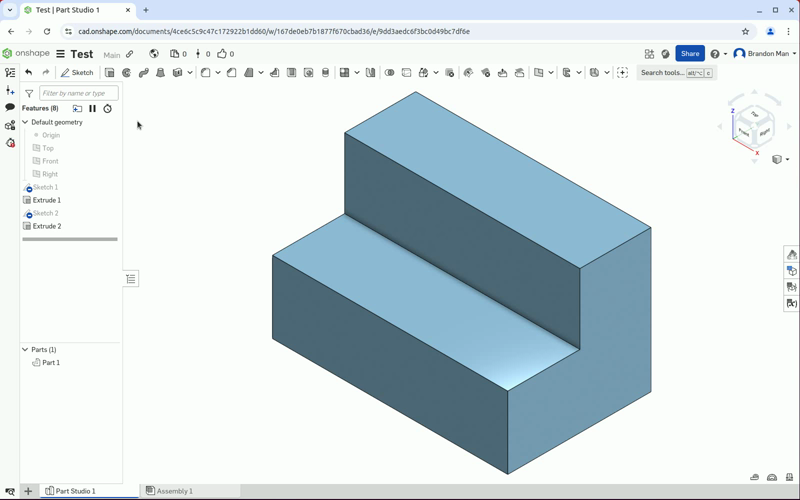
mouse_move(73, 189)
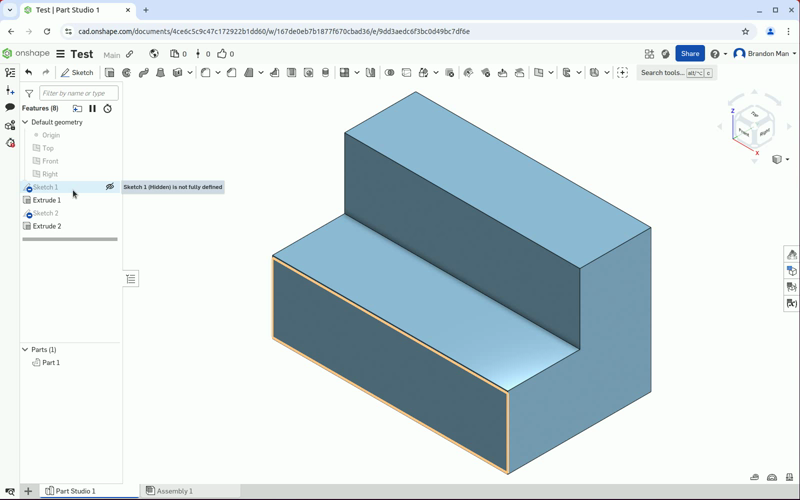
click(73, 189)